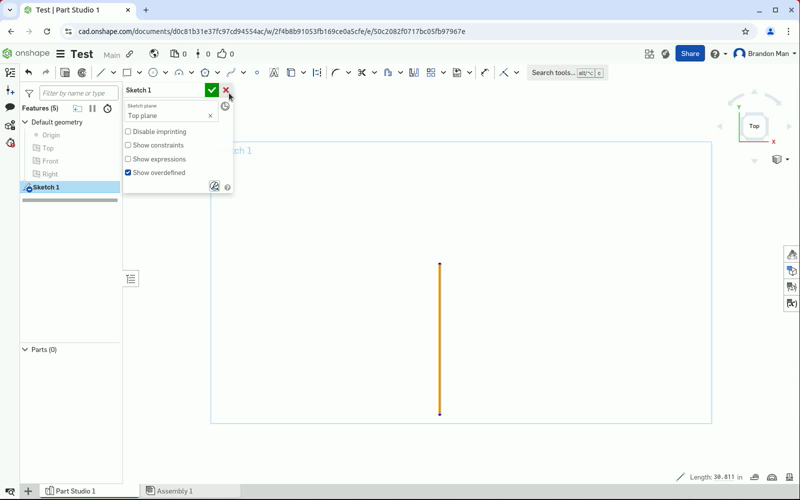
key(shift+h)
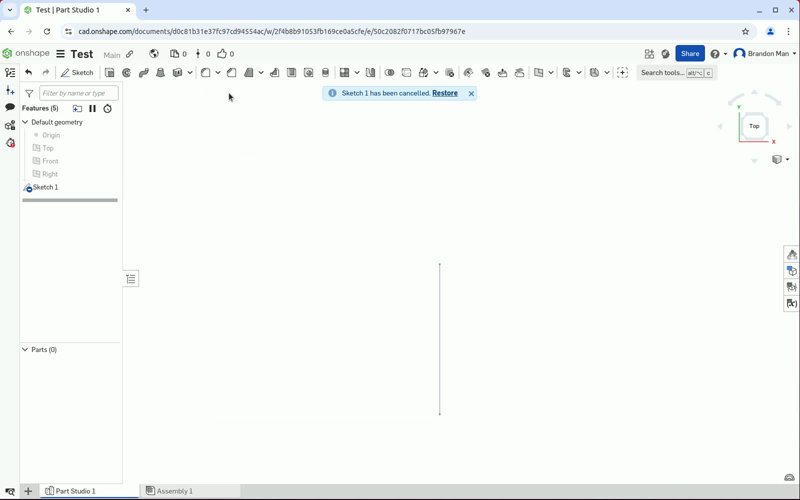
key(shift+s)
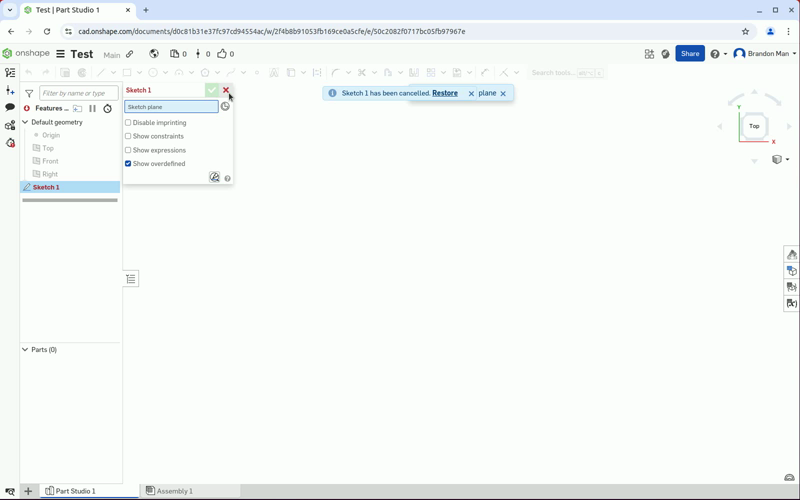
mouse_move(73, 150)
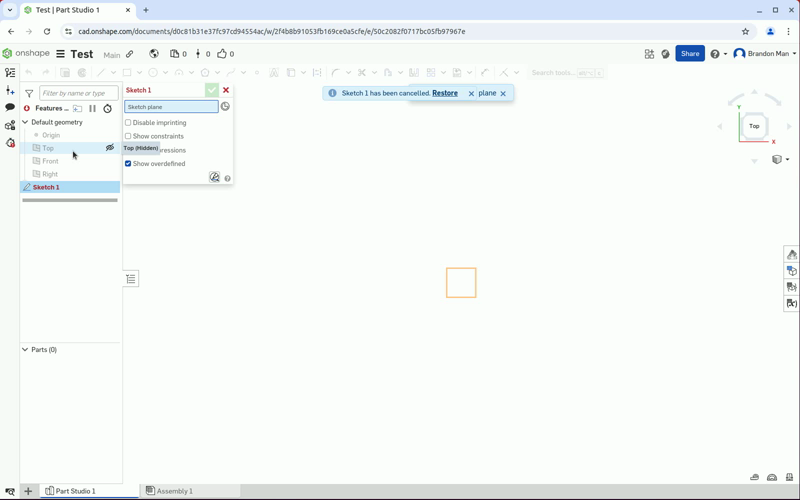
click(73, 150)
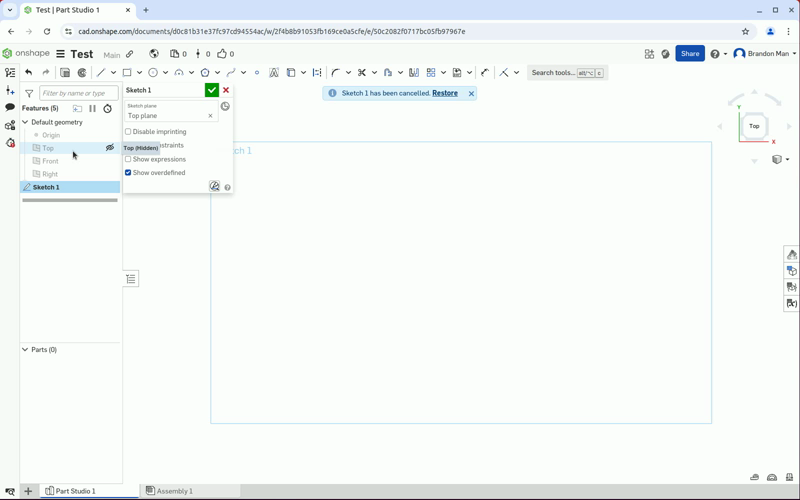
mouse_move(73, 352)
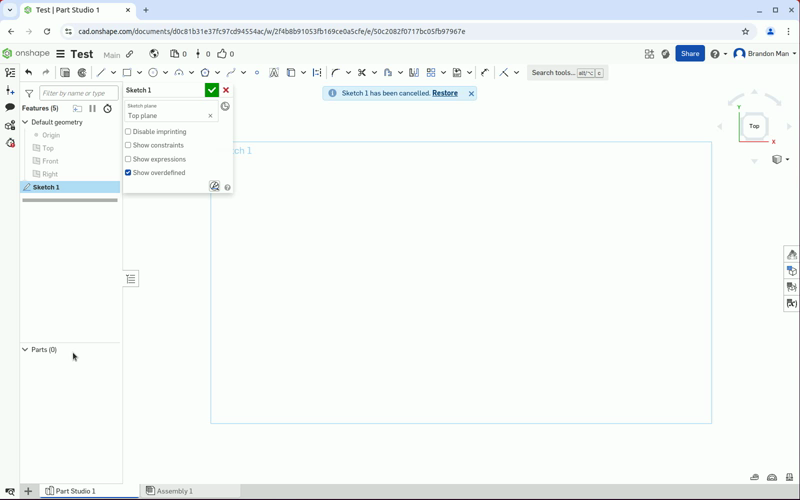
key(y)
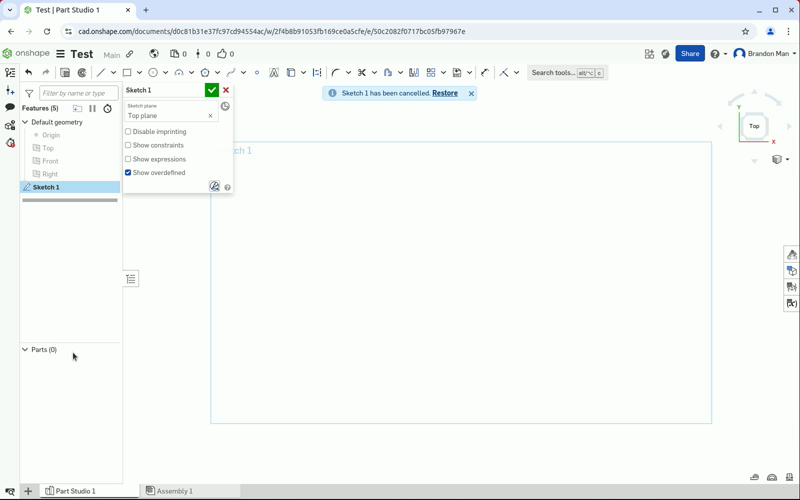
key(l)
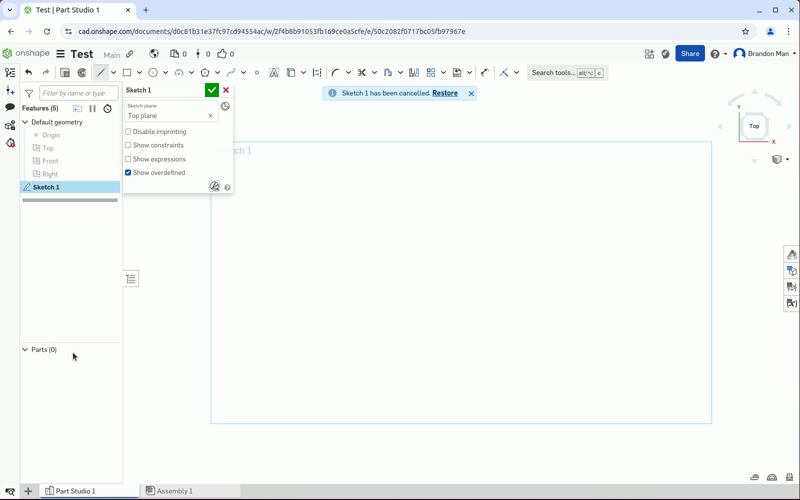
key_down(shift)
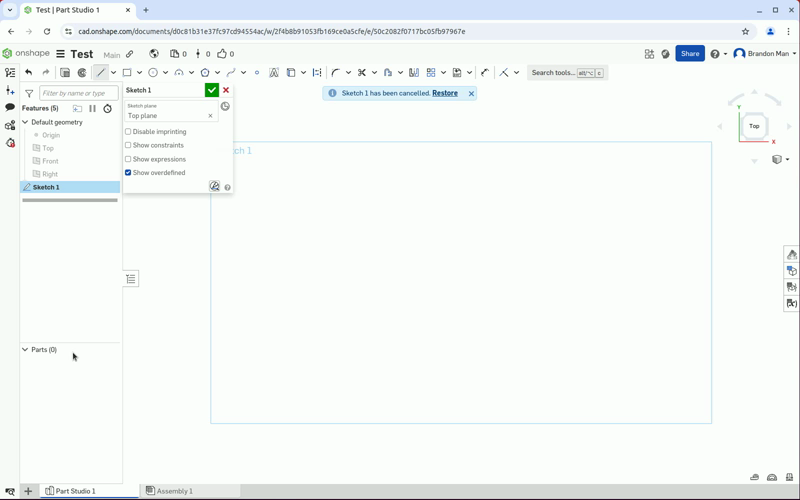
mouse_move(438, 327)
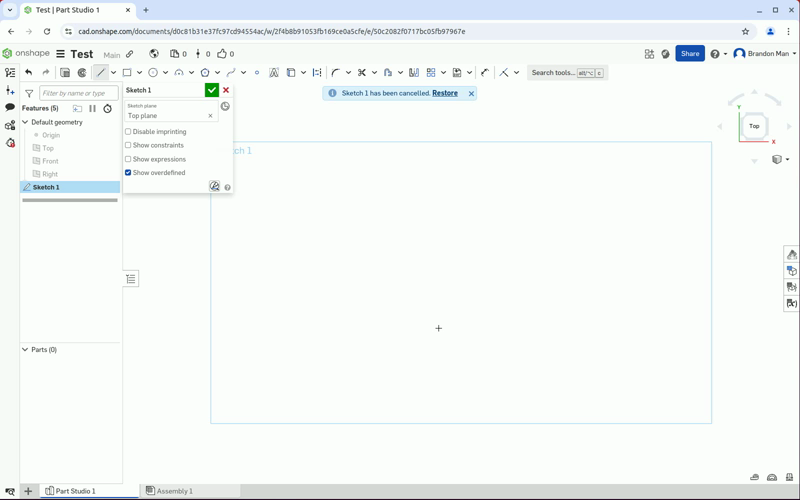
click(438, 327)
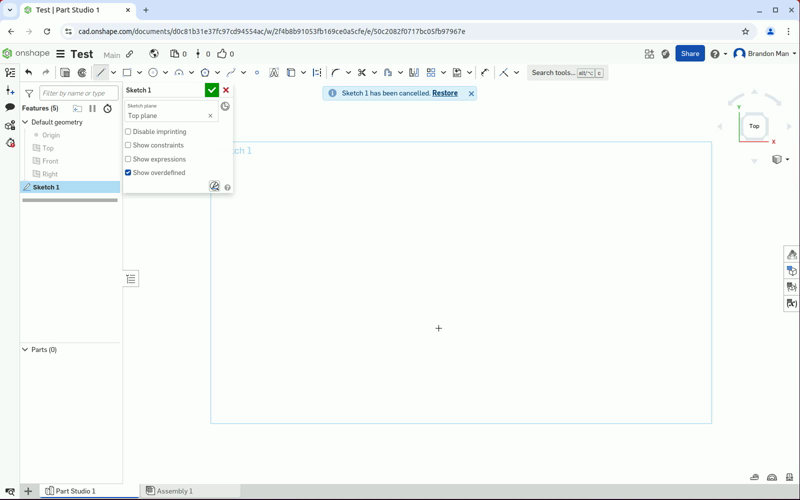
key_up(shift)
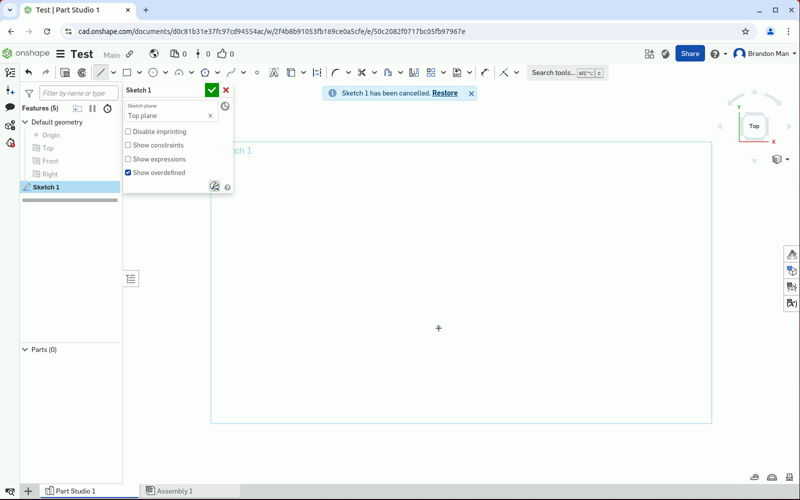
key_down(shift)
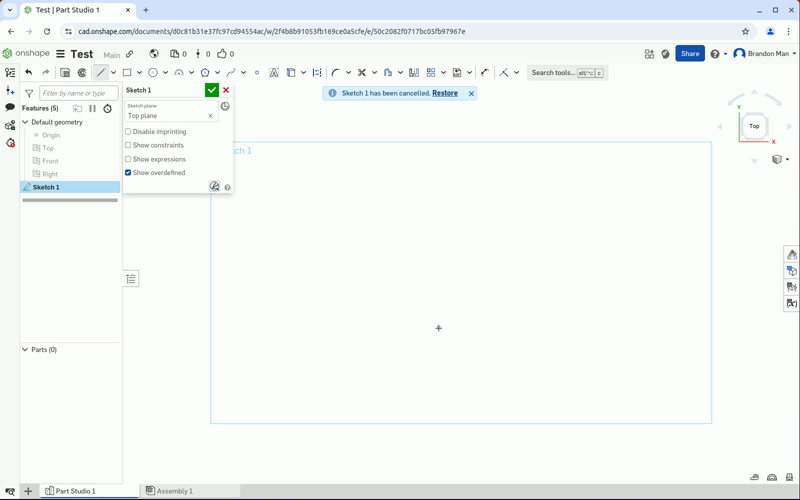
mouse_move(468, 327)
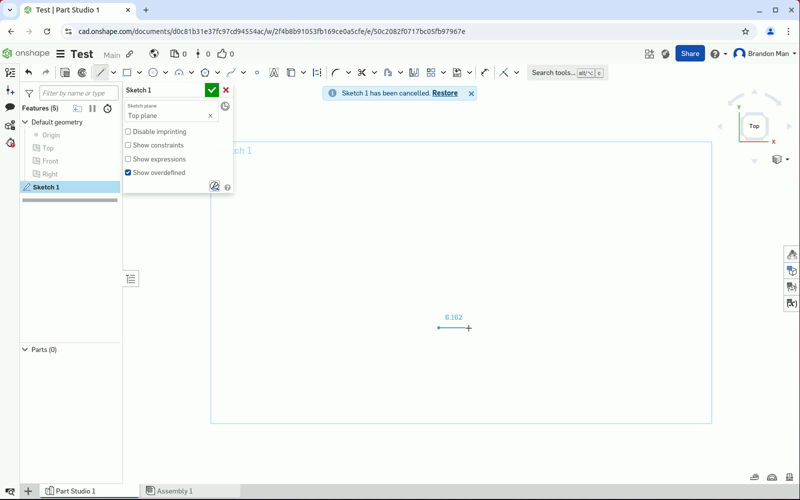
mouse_move(483, 327)
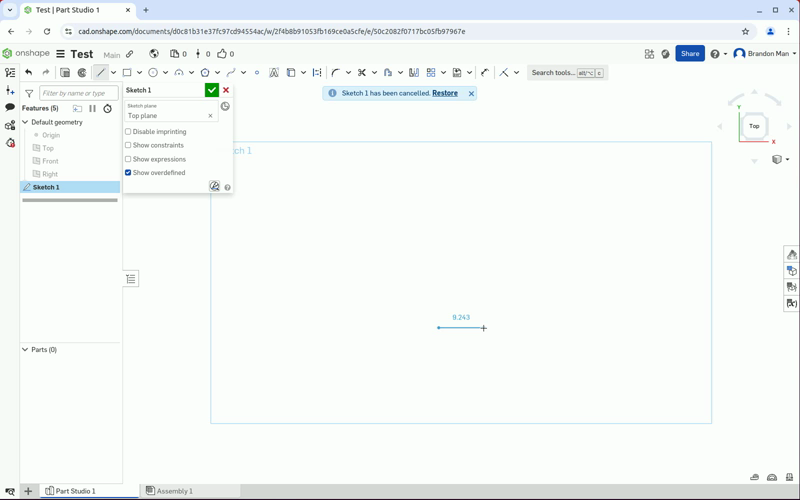
click(483, 327)
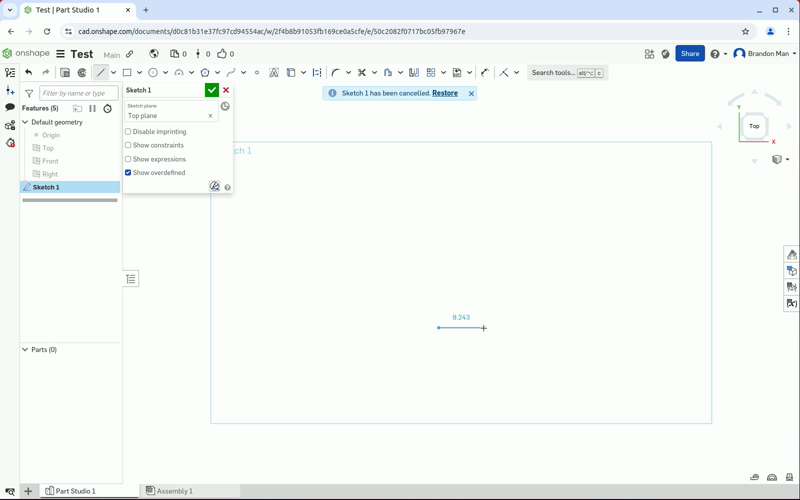
key_up(shift)
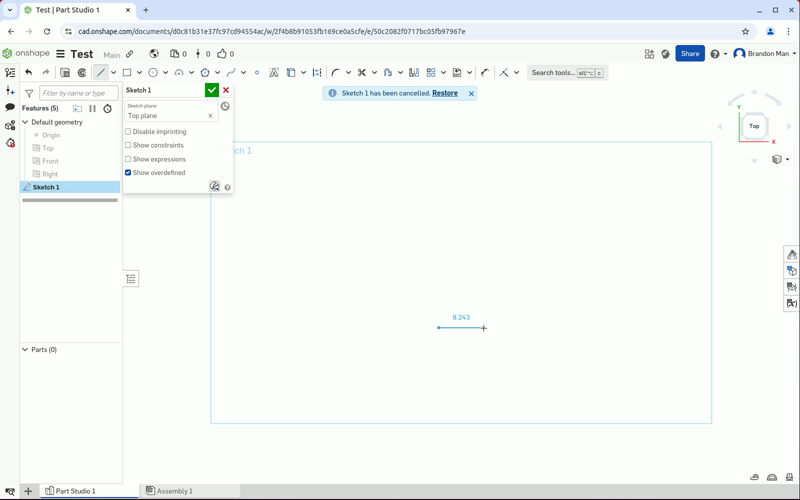
key_down(shift)
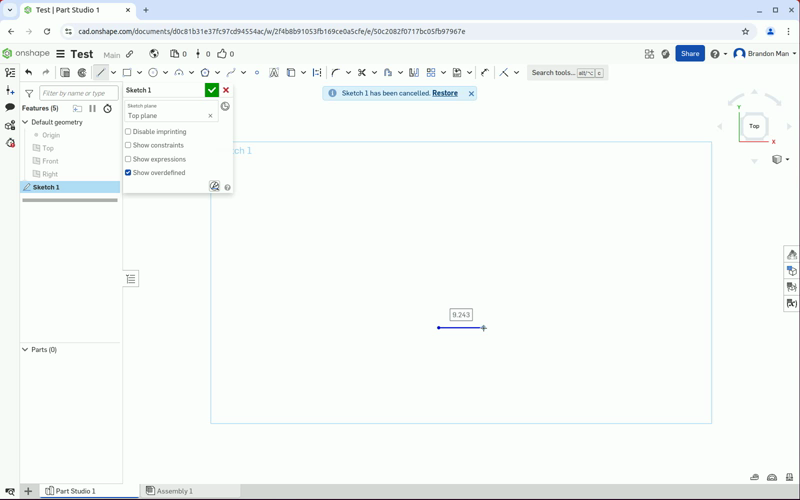
mouse_move(483, 238)
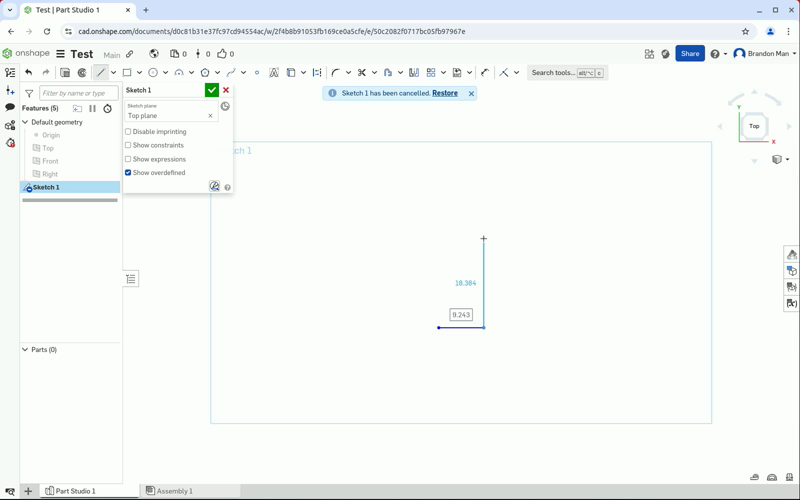
click(483, 238)
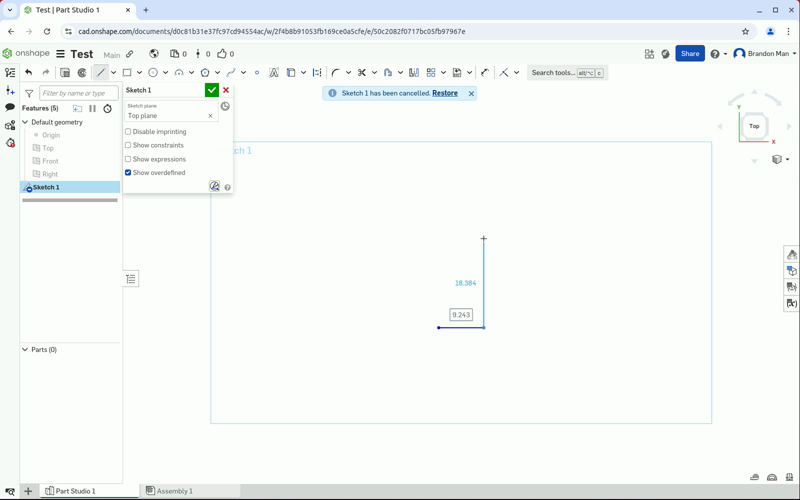
key_up(shift)
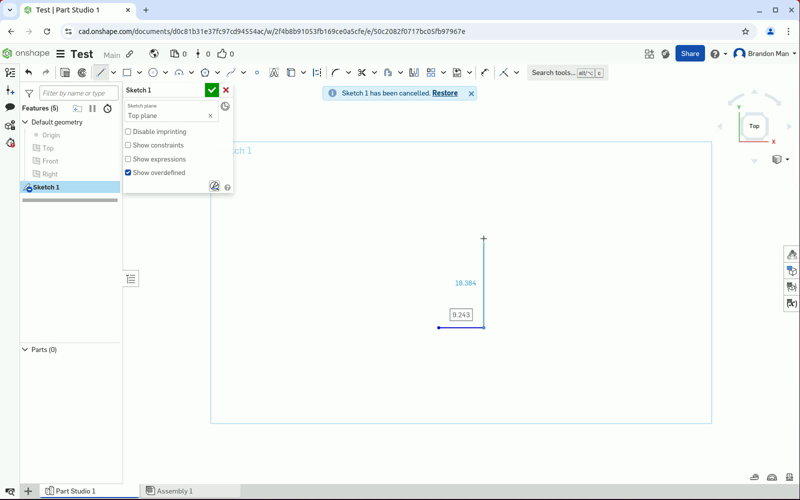
key_down(shift)
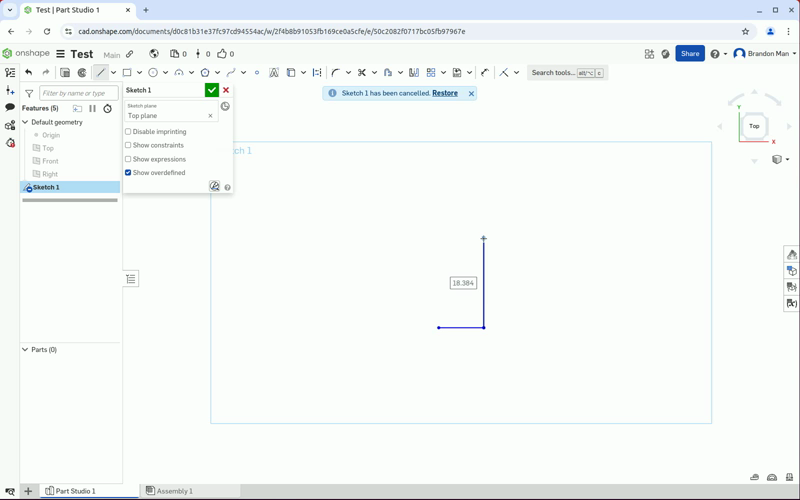
mouse_move(513, 238)
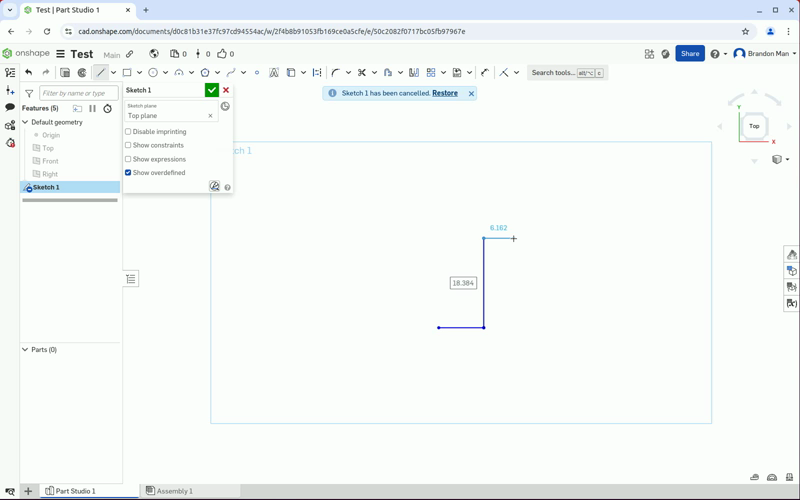
mouse_move(438, 238)
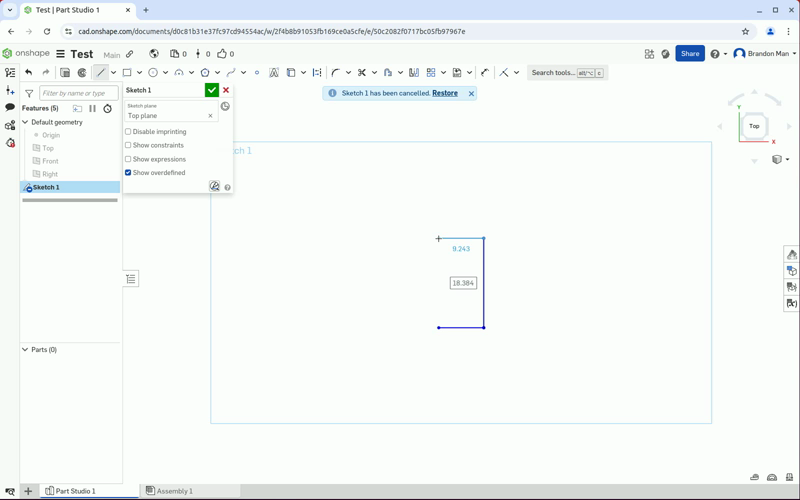
click(438, 238)
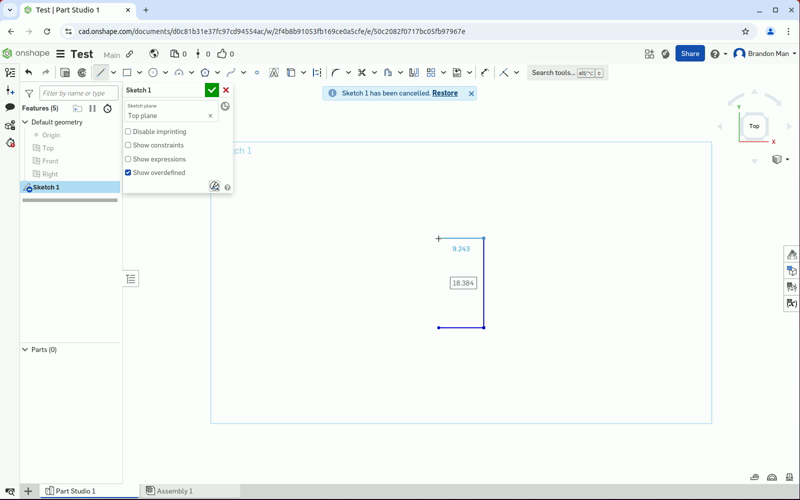
key_up(shift)
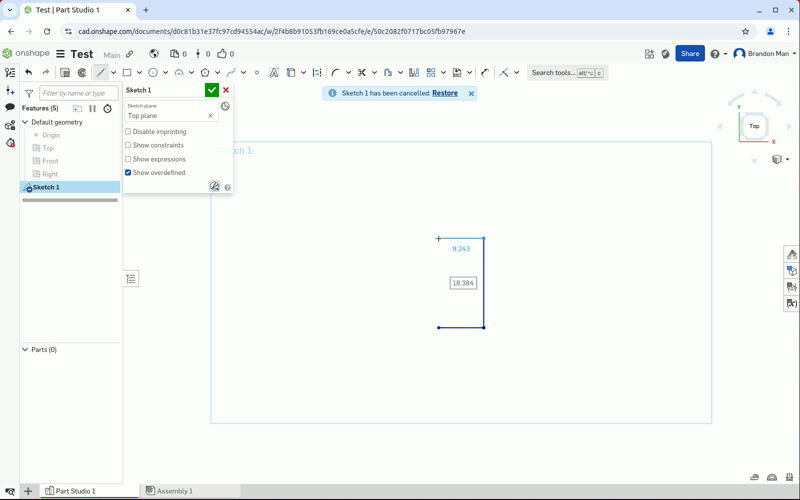
key_down(shift)
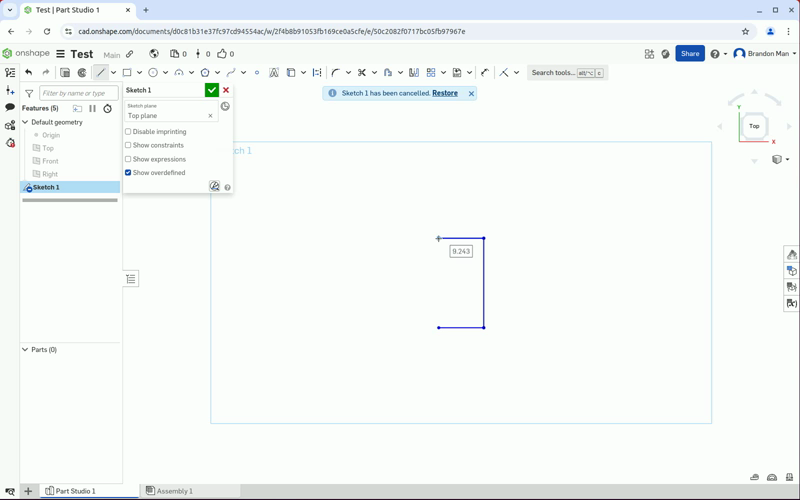
mouse_move(438, 327)
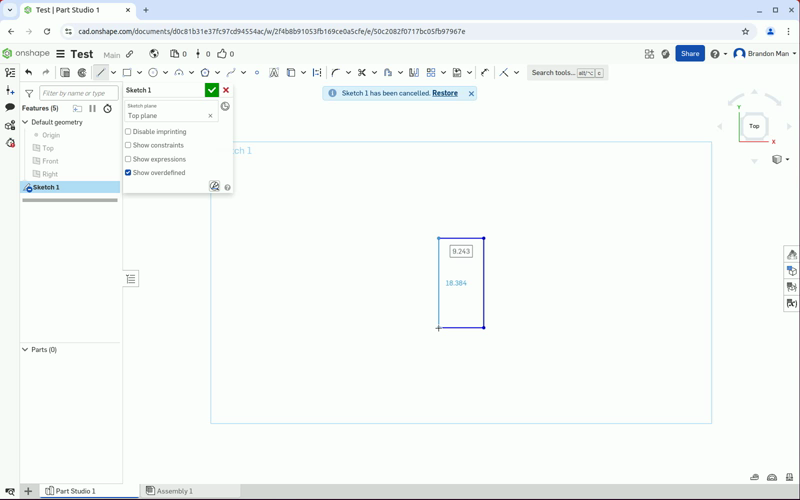
key_up(shift)
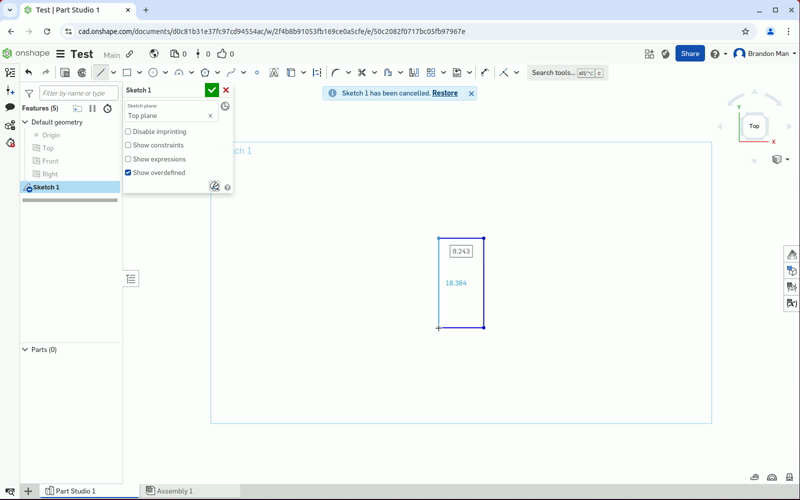
click(438, 327)
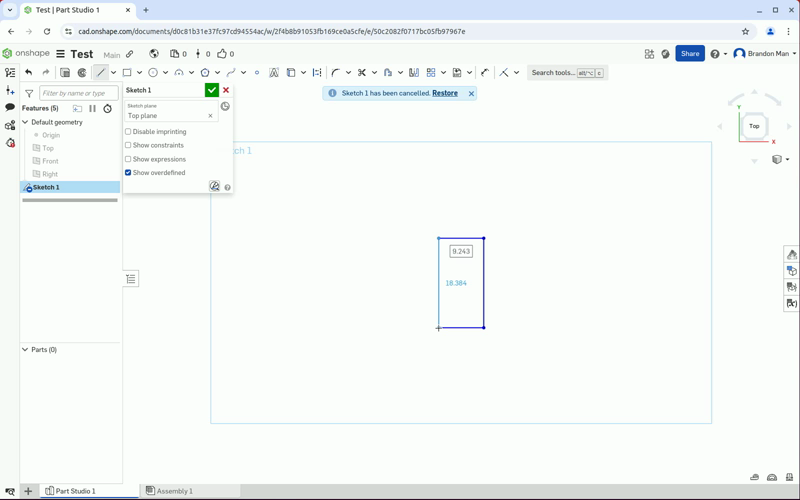
key(esc)
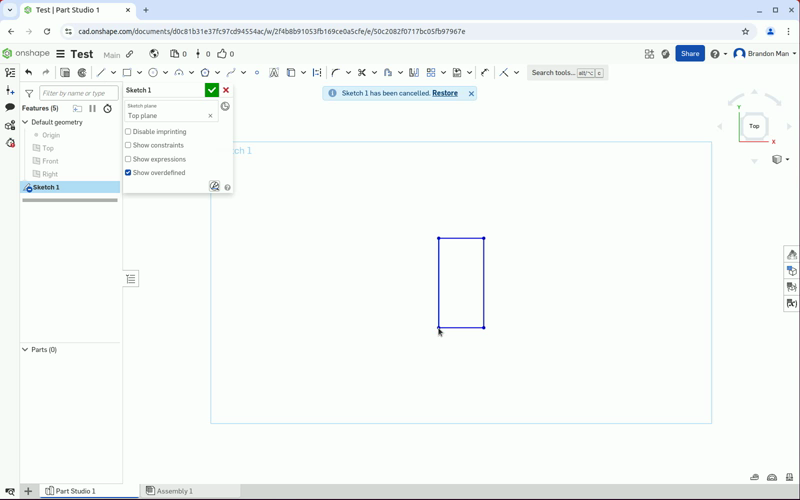
mouse_move(444, 289)
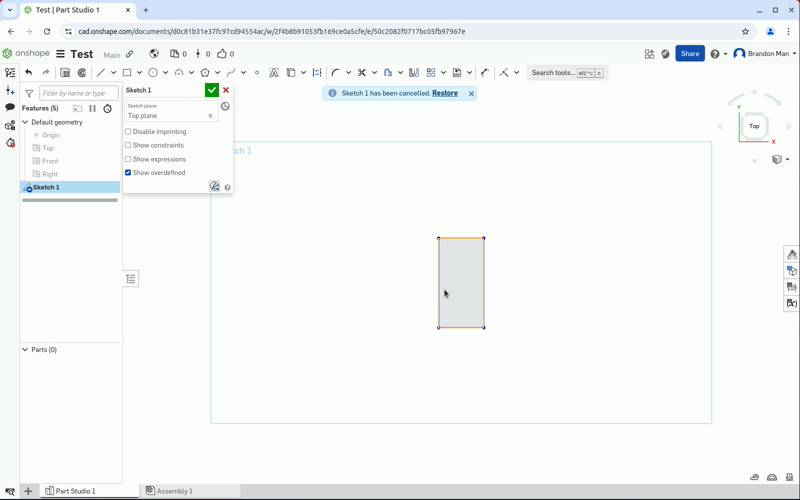
click(444, 289)
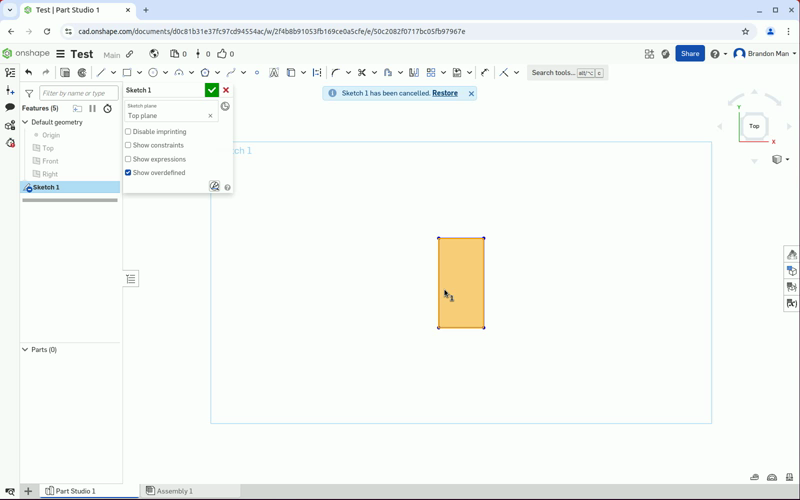
mouse_move(73, 352)
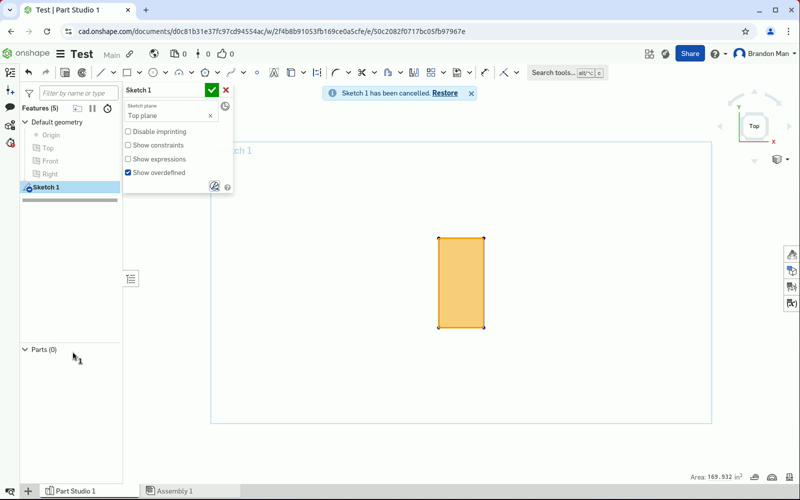
key(shift+y)
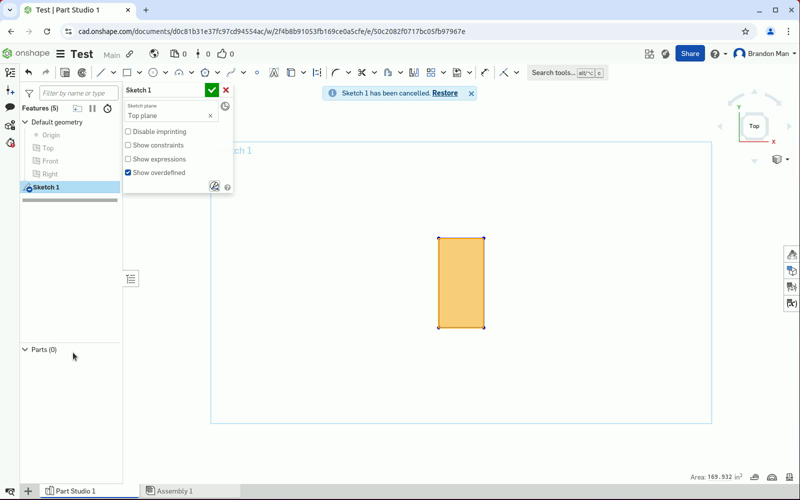
key(shift+e)
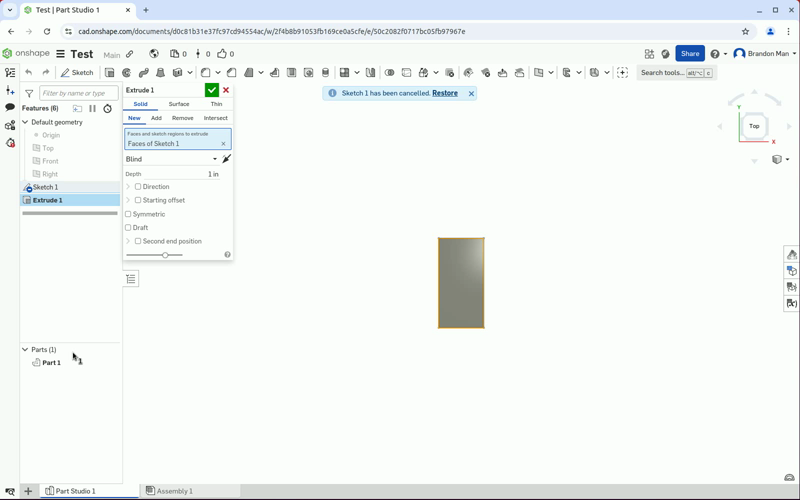
mouse_move(143, 106)
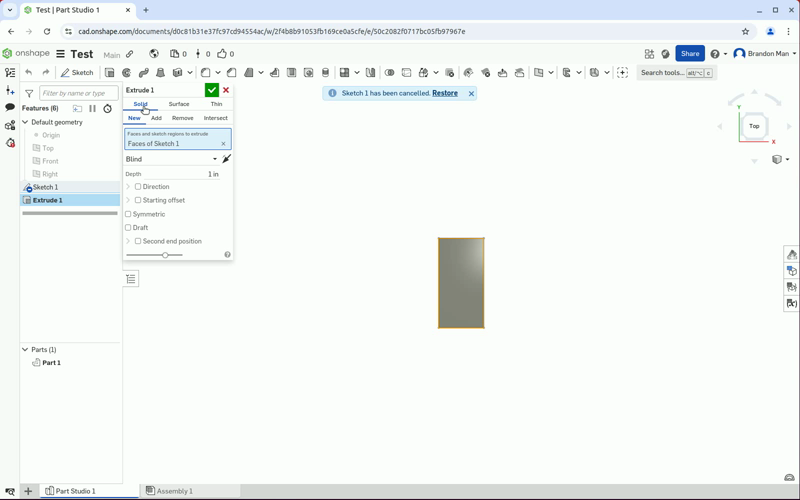
click(143, 106)
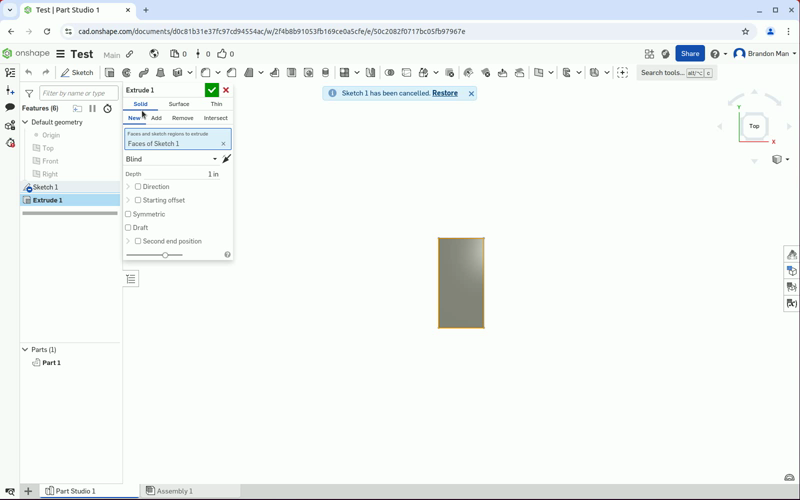
mouse_move(137, 120)
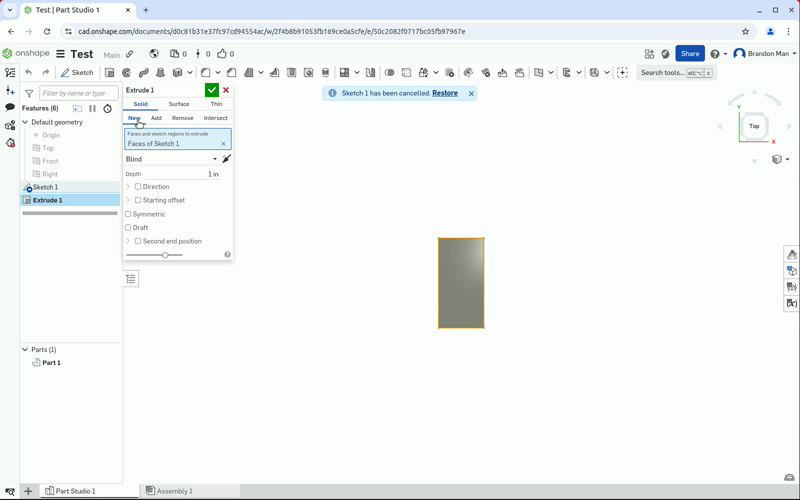
click(137, 120)
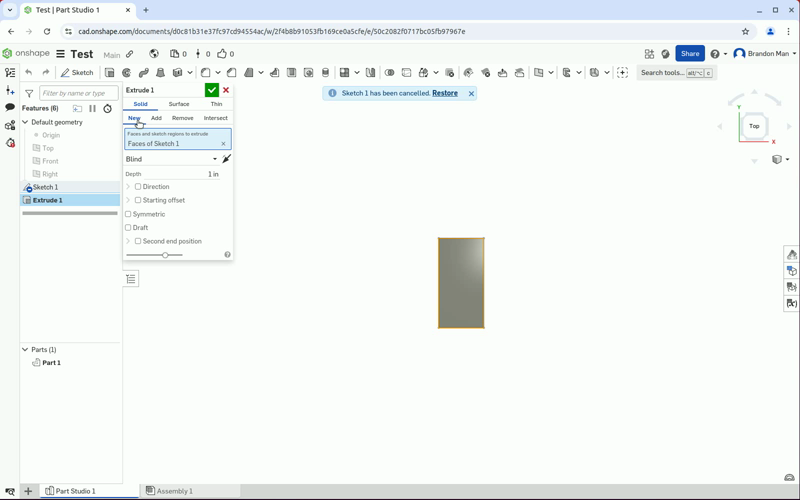
key(tab, 4)
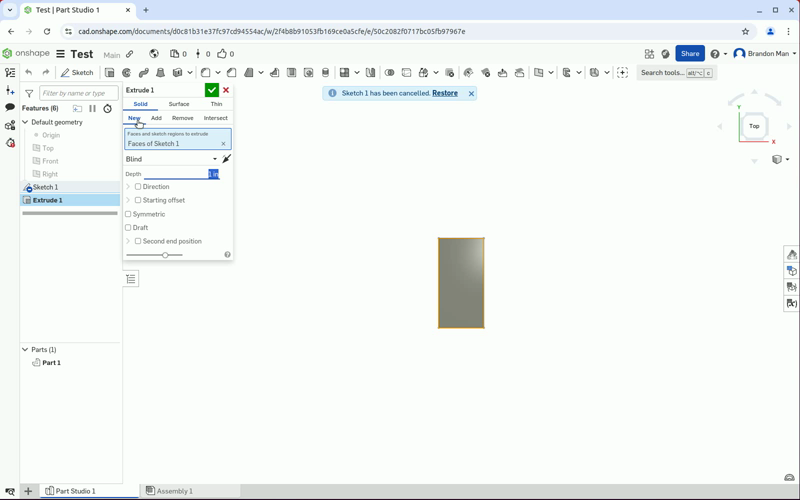
text(0.241)
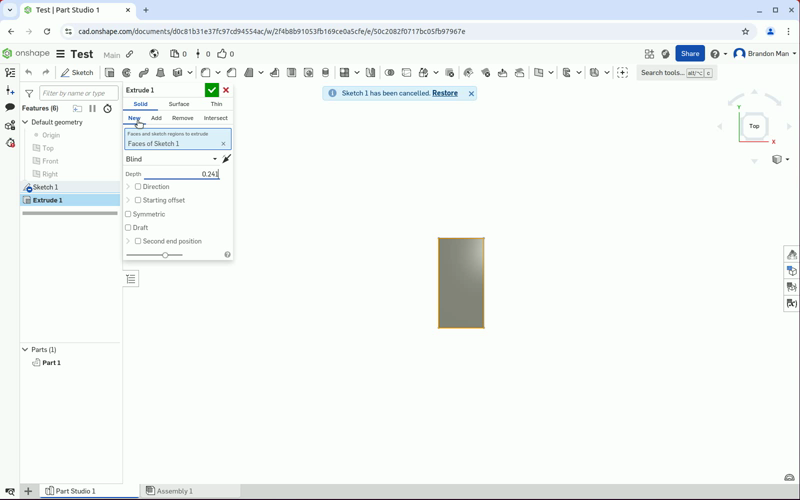
key(enter)
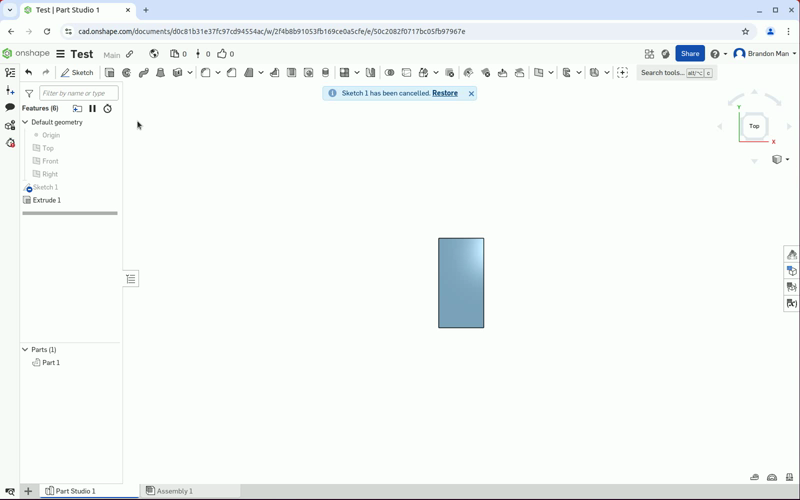
key(shift+h)
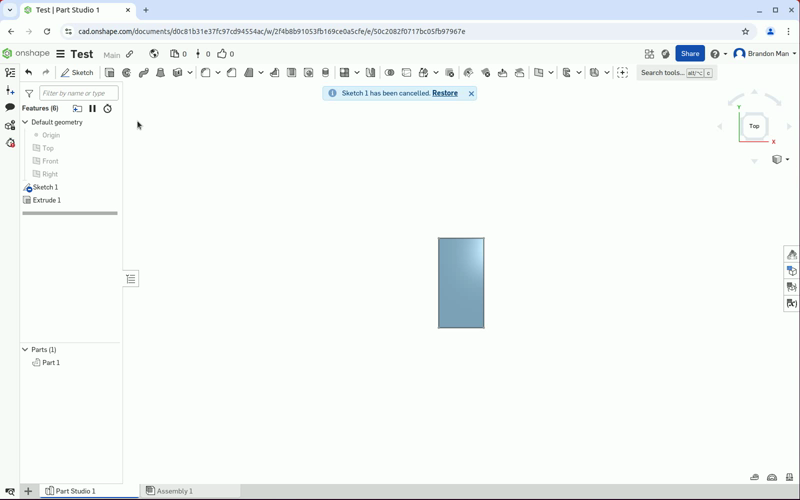
key(shift+h)
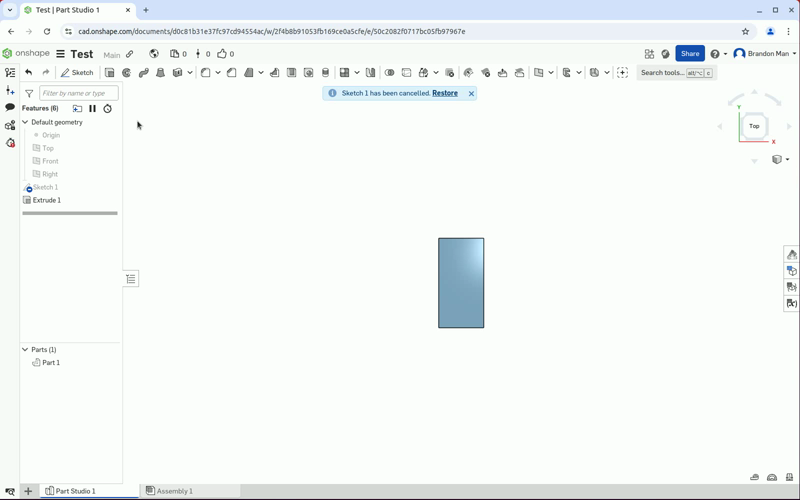
mouse_move(73, 189)
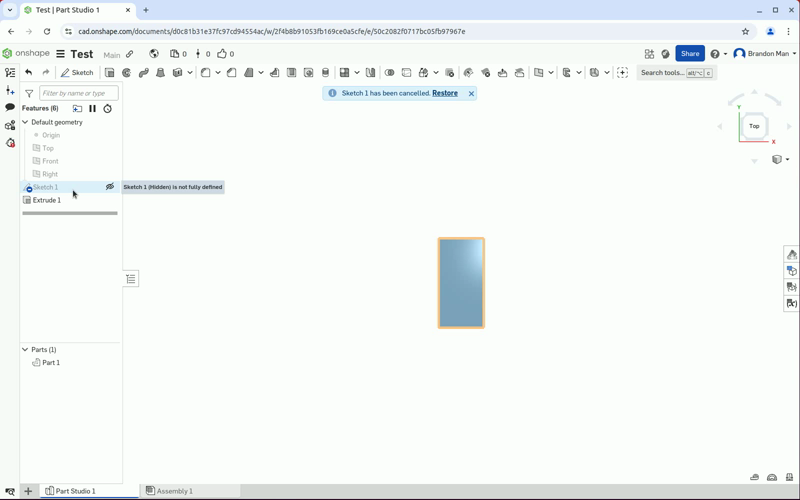
click(73, 189)
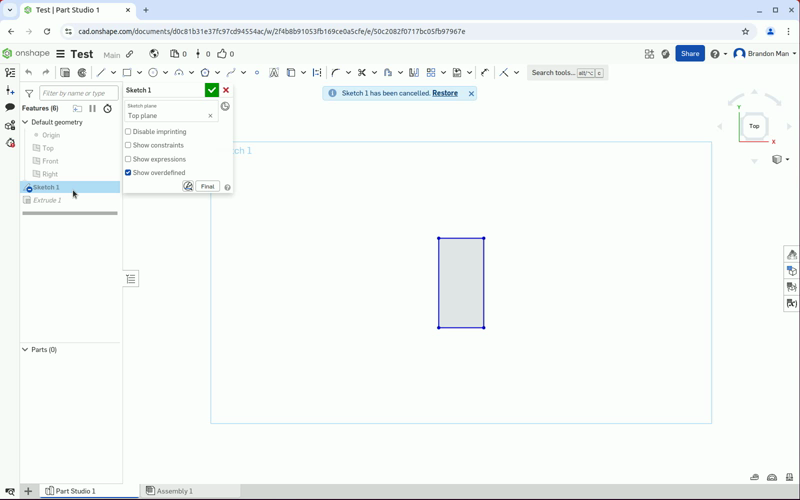
mouse_move(229, 92)
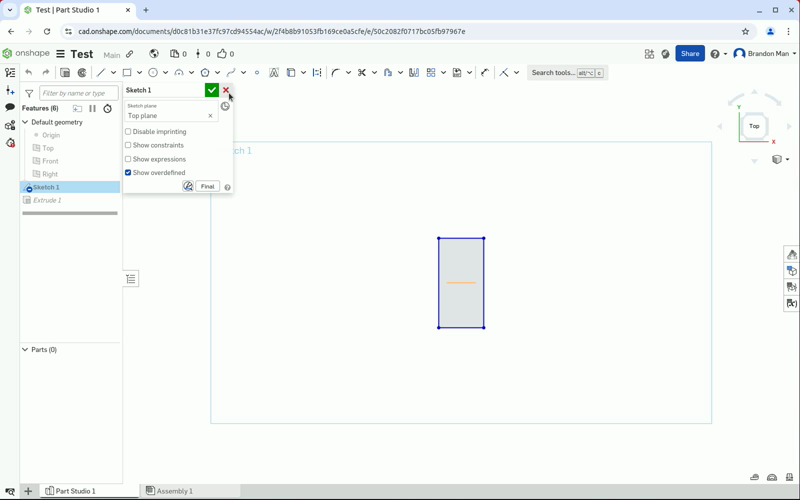
click(229, 92)
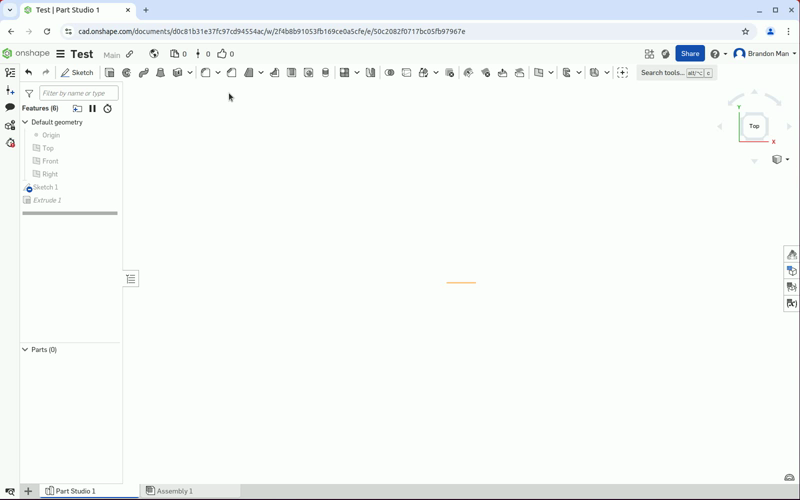
mouse_move(73, 352)
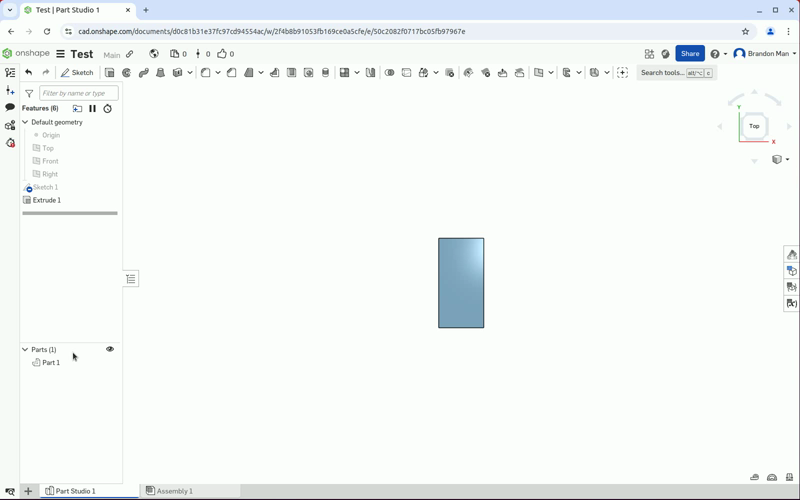
key(y)
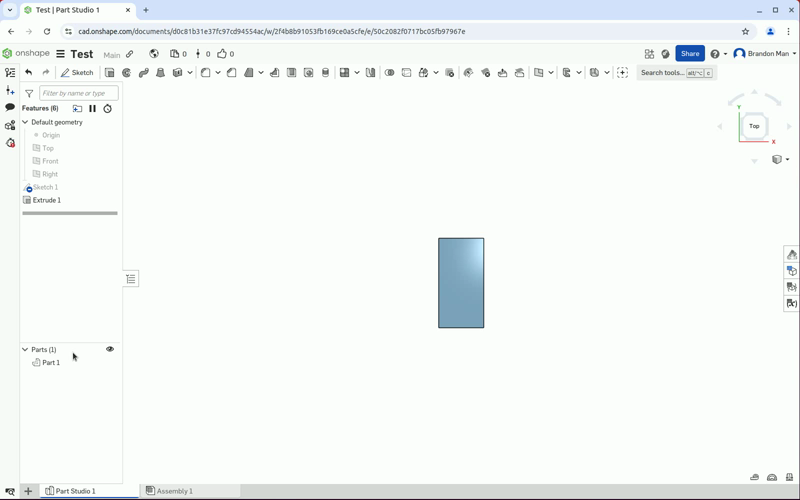
key(shift+p)
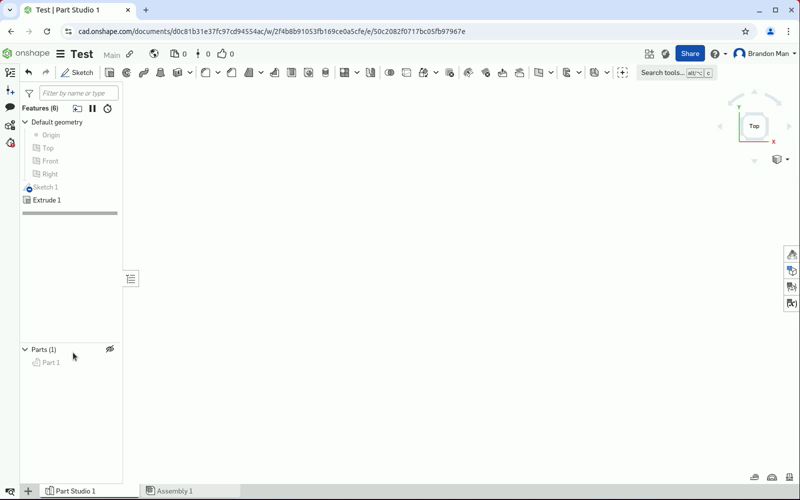
key(space)
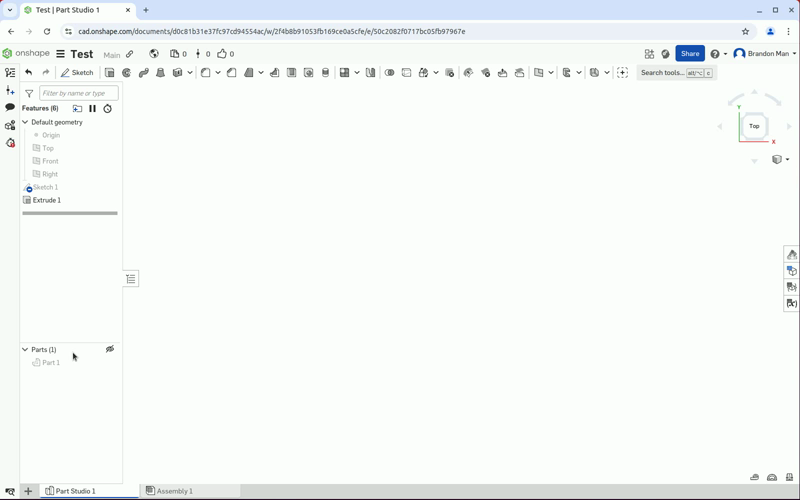
key_down(shift)
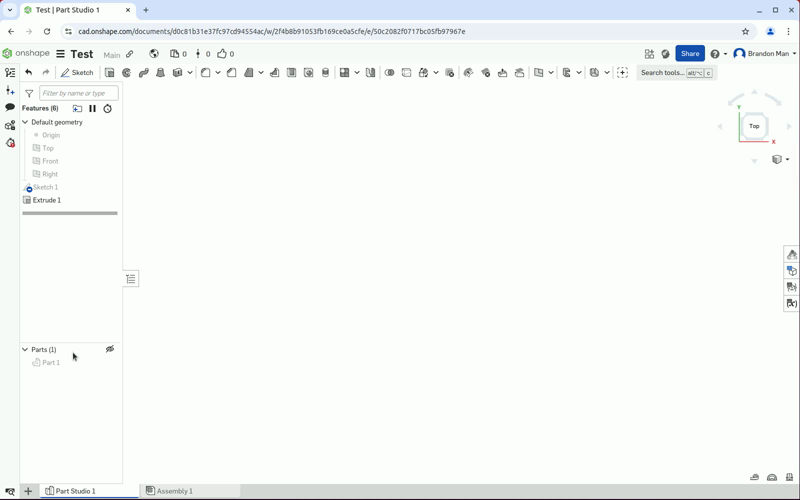
key(up)
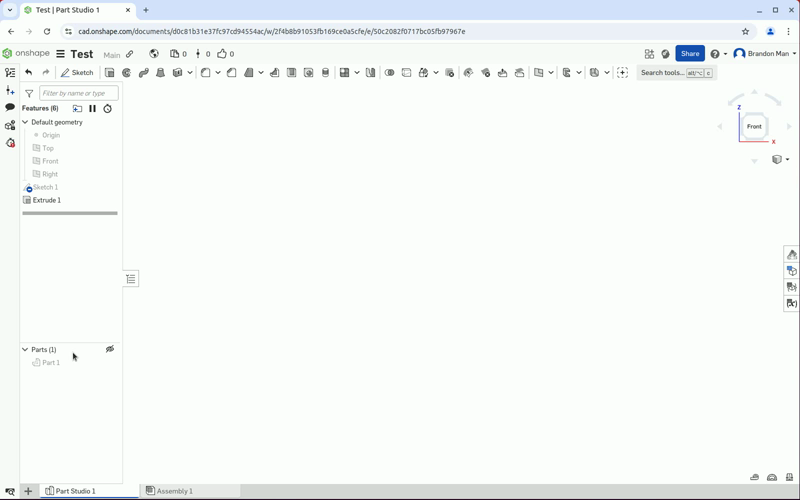
key_up(shift)
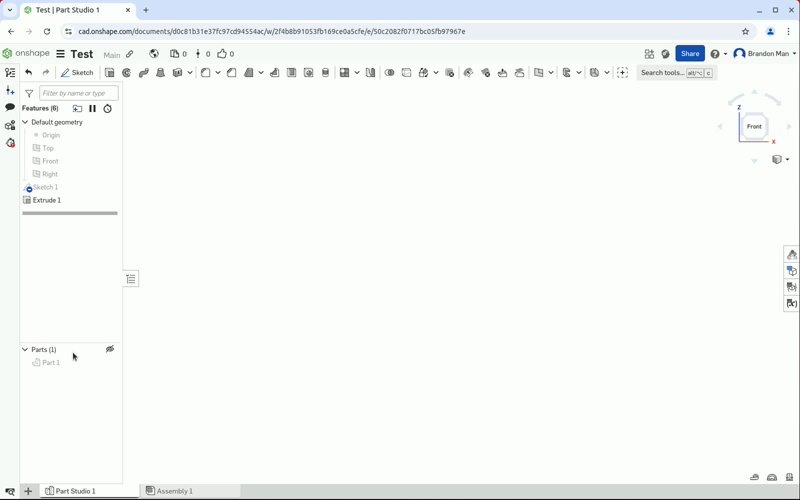
key(space)
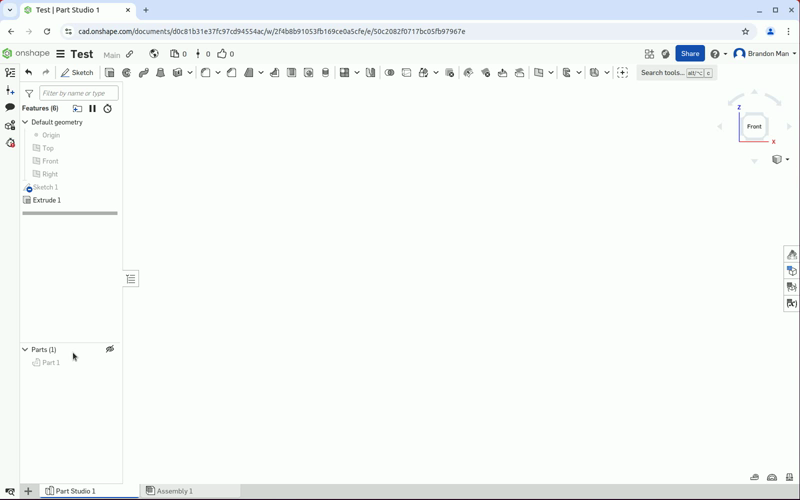
key_down(shift)
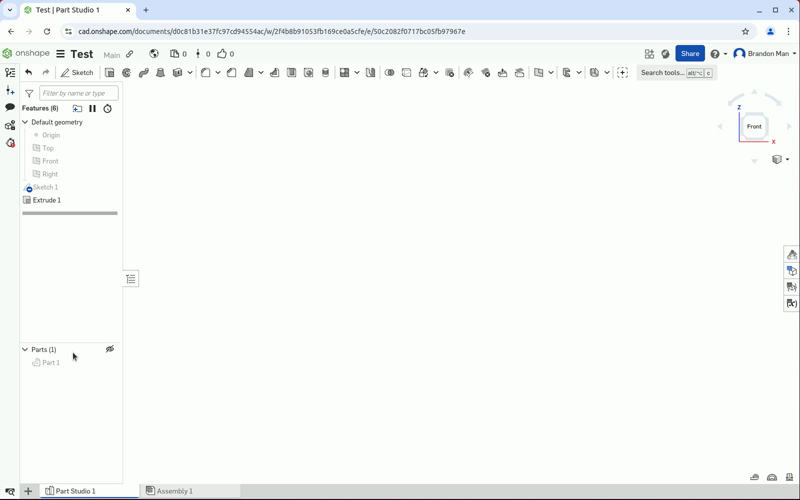
key(left)
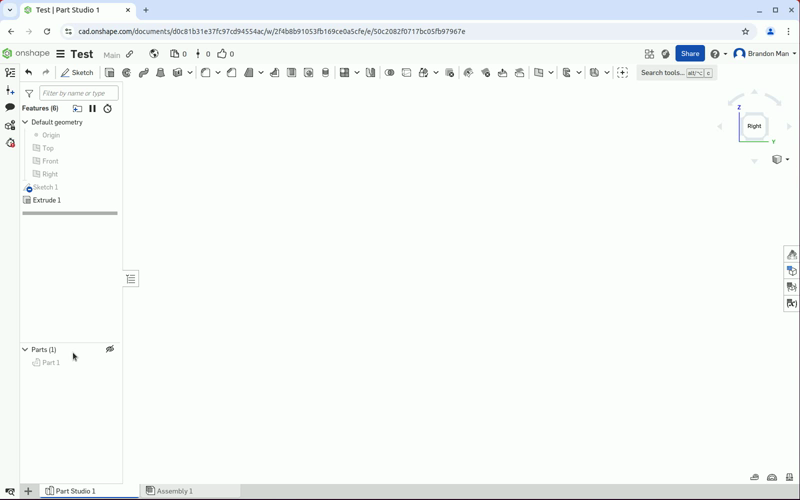
key_up(shift)
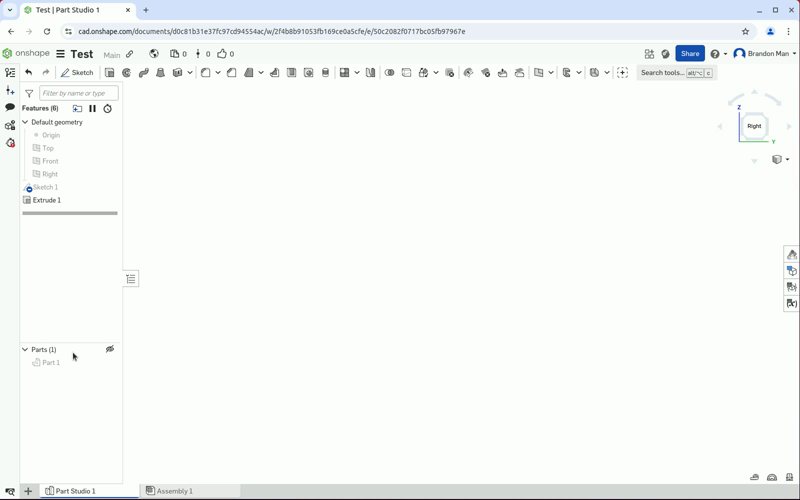
mouse_move(73, 352)
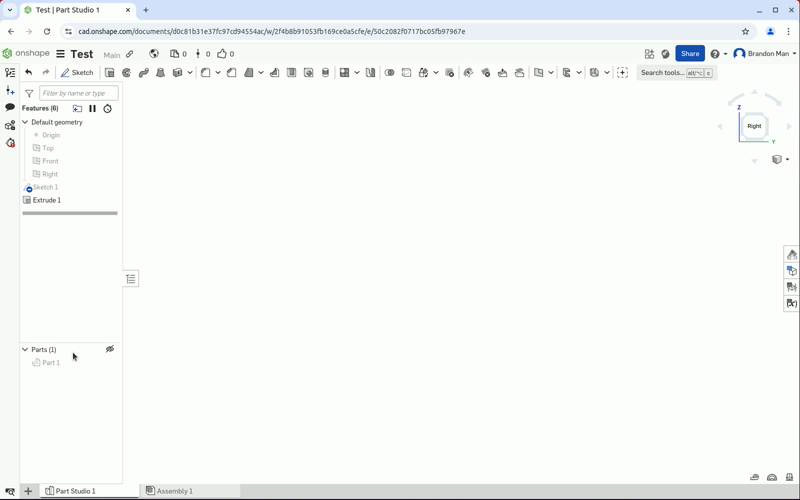
key(shift+y)
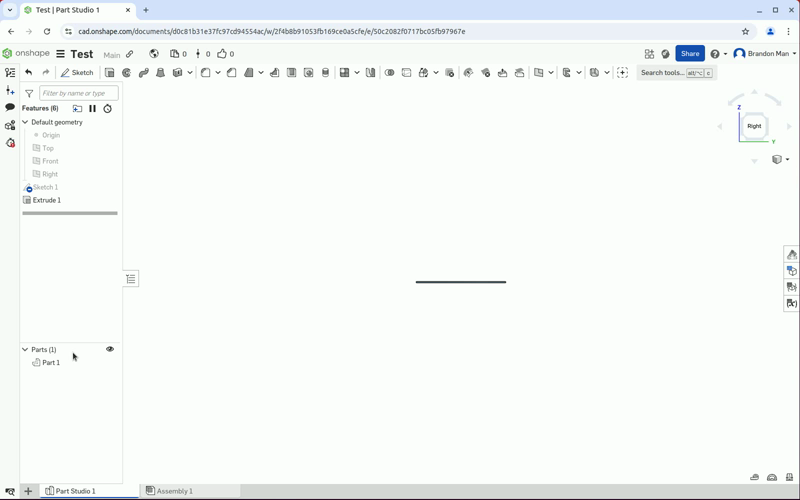
mouse_move(541, 75)
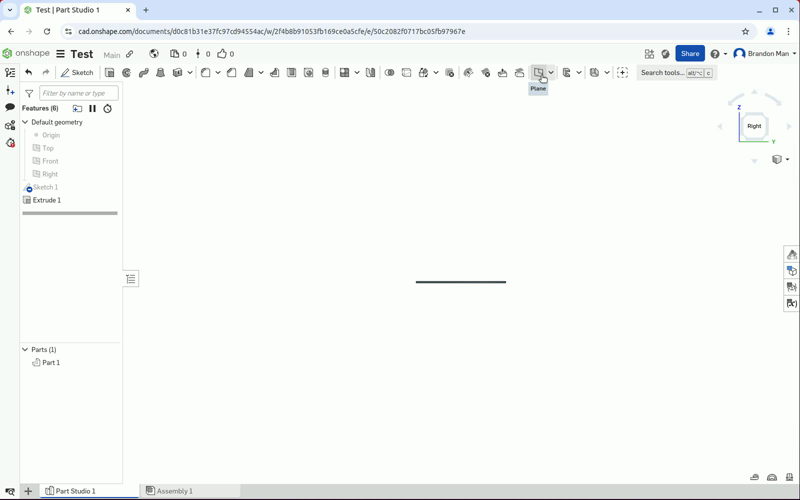
click(541, 75)
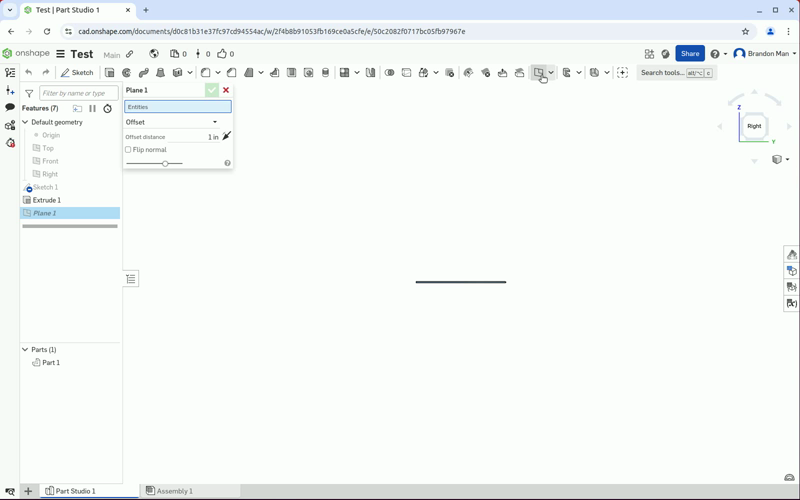
mouse_move(73, 176)
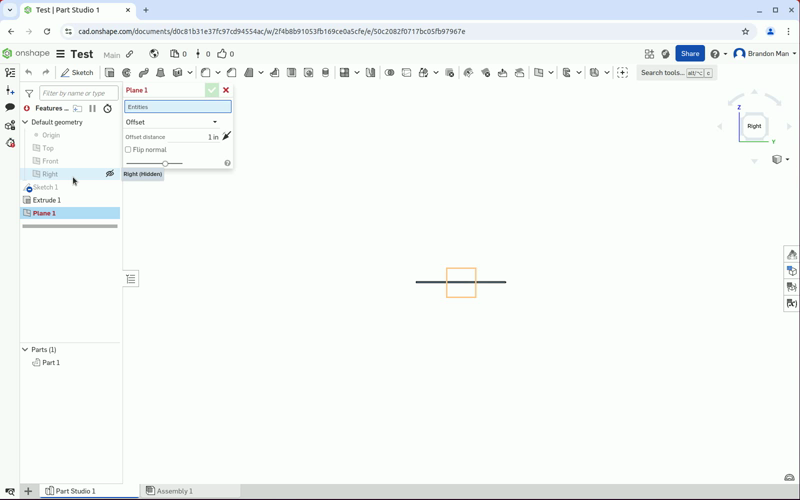
click(73, 176)
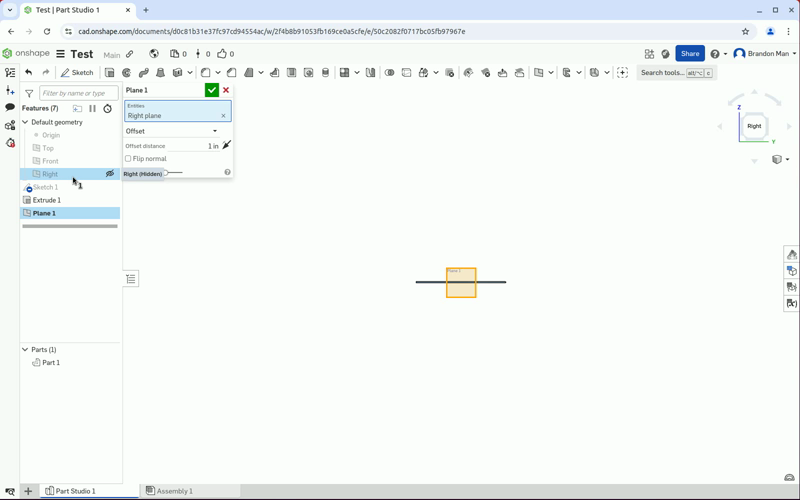
key(tab, 2)
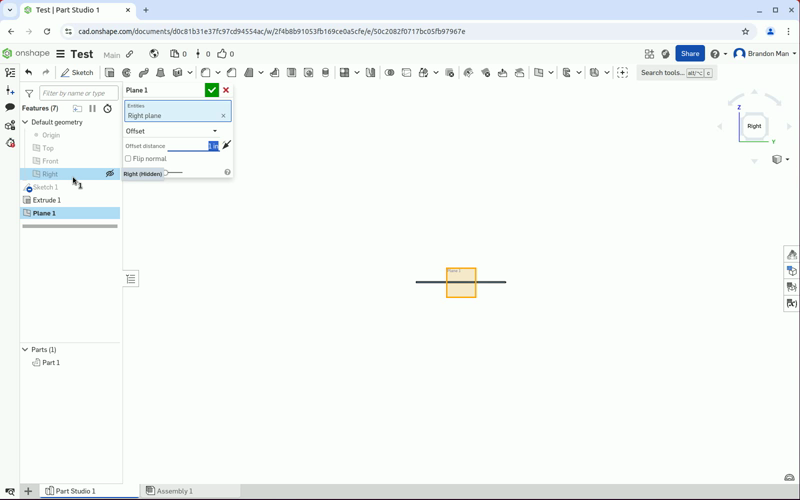
text(4.56)
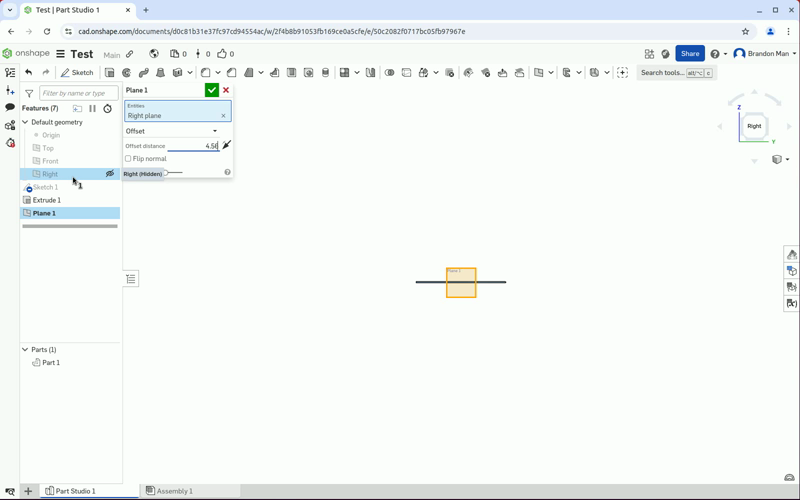
key(enter, 2)
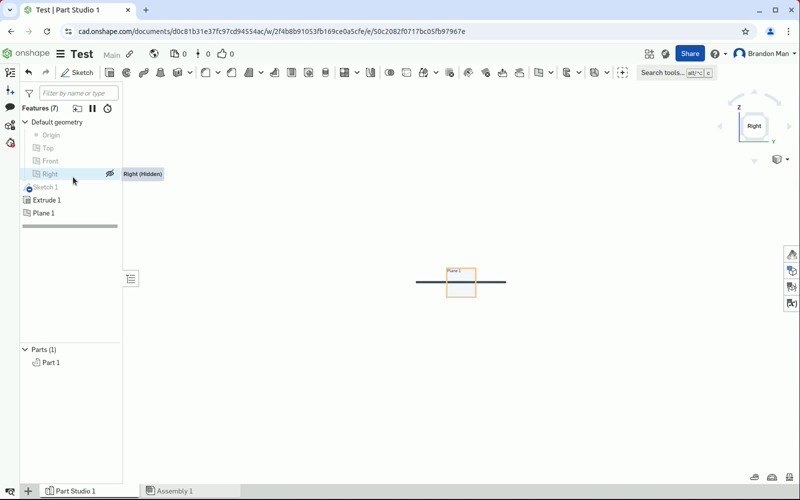
key(shift+s)
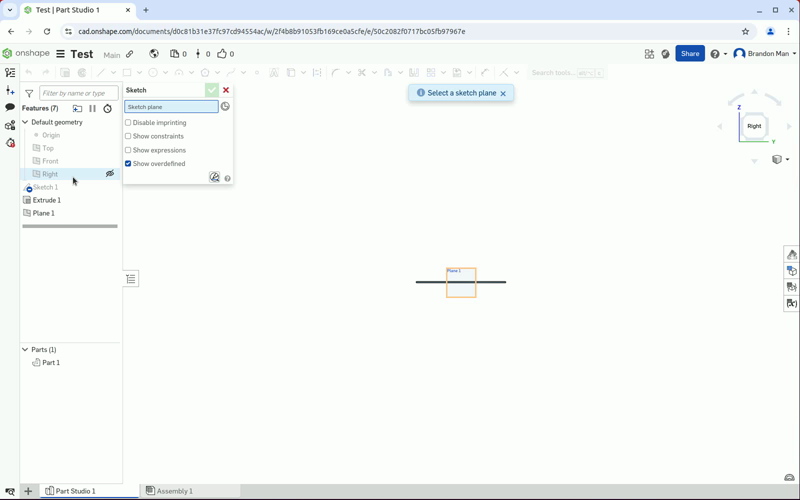
mouse_move(73, 215)
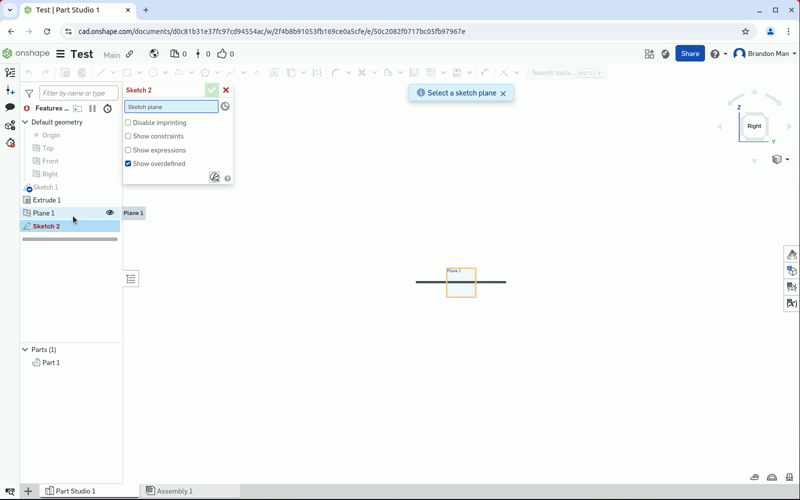
click(73, 215)
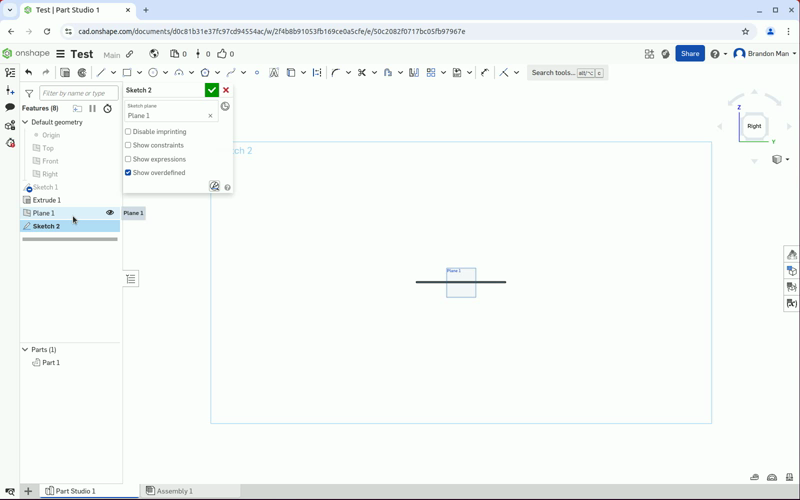
mouse_move(73, 352)
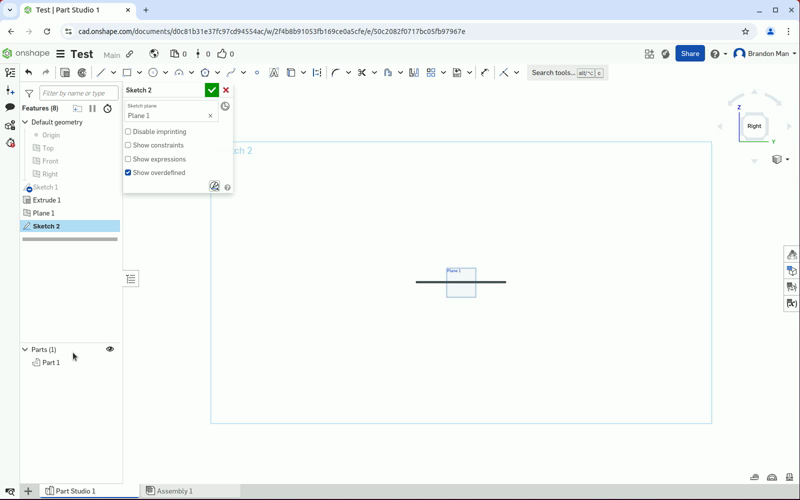
key(y)
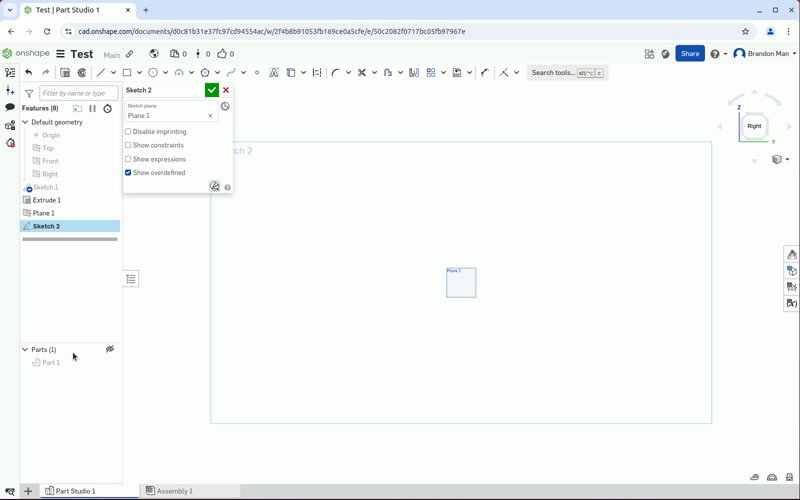
key(l)
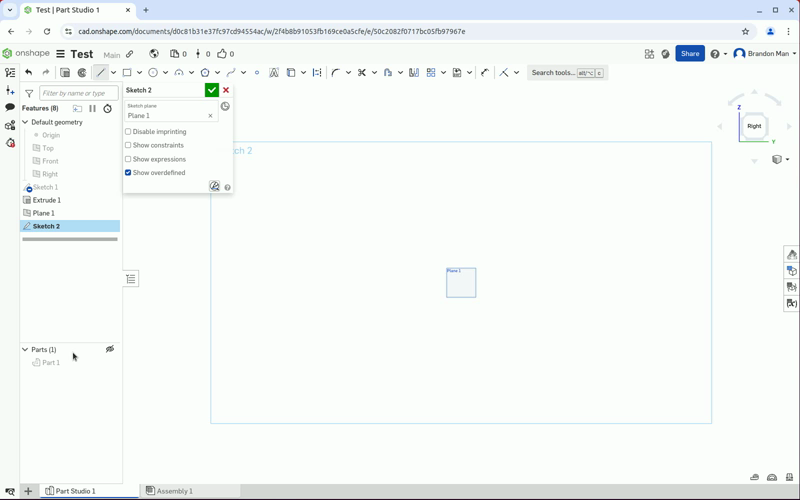
key_down(shift)
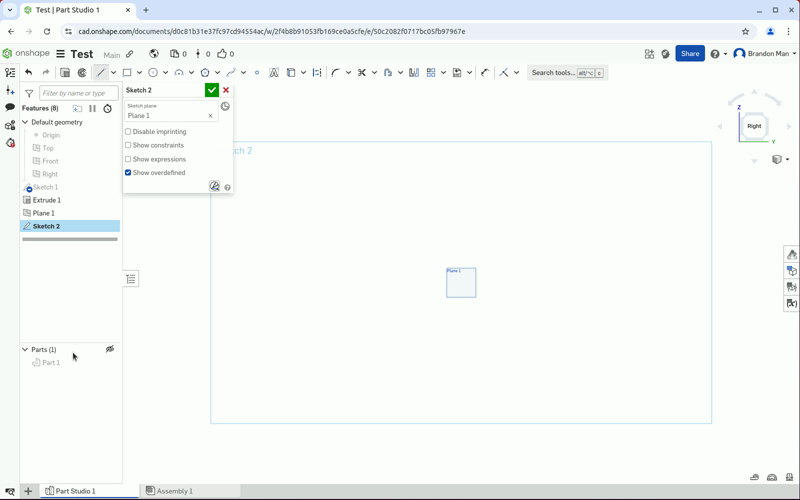
mouse_move(416, 281)
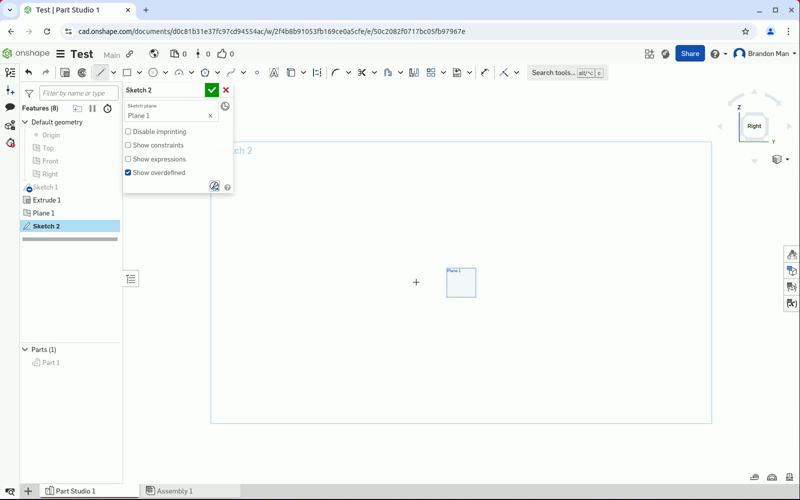
click(416, 281)
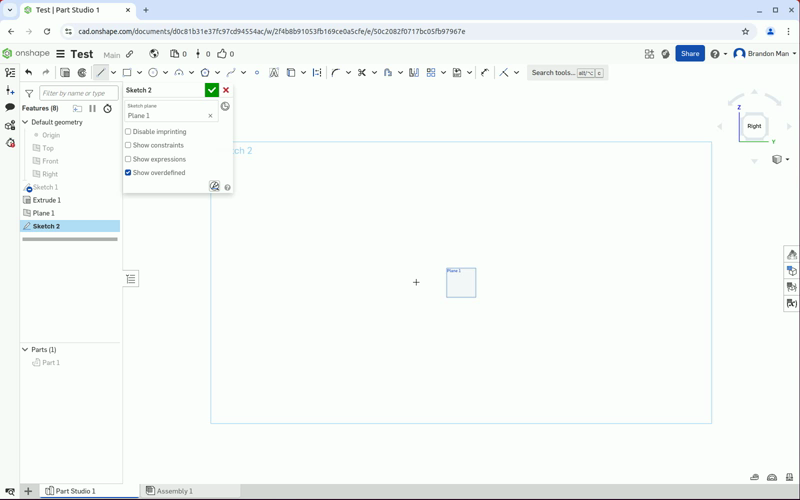
key_up(shift)
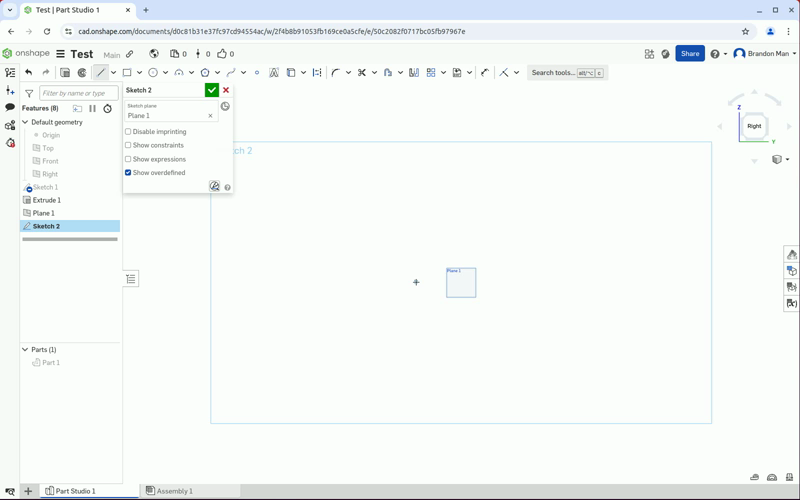
key_down(shift)
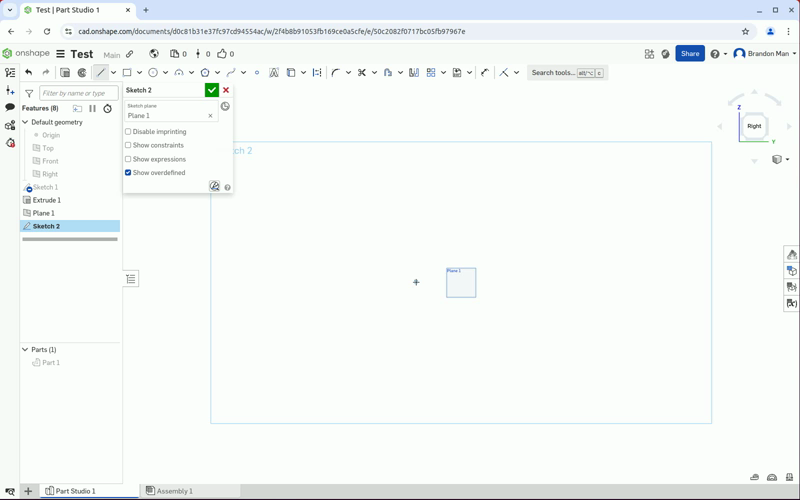
mouse_move(446, 281)
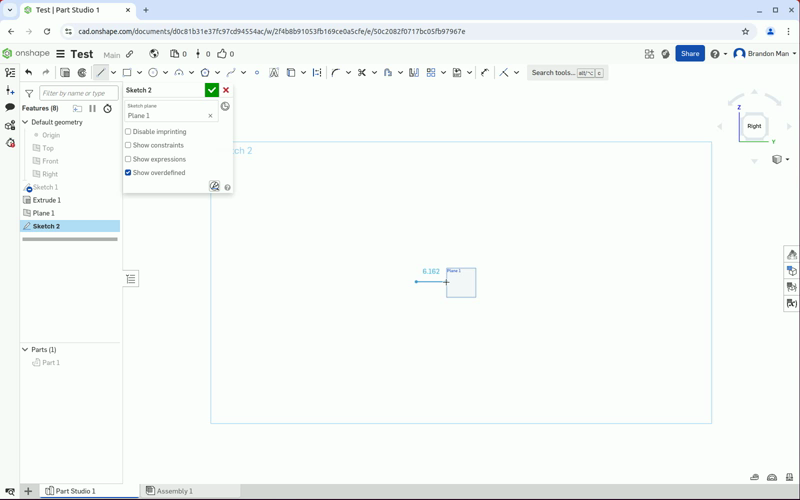
mouse_move(460, 281)
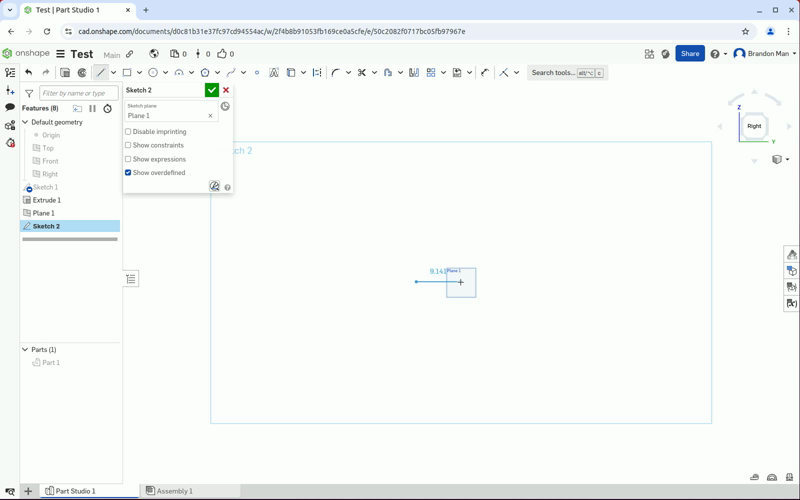
click(460, 281)
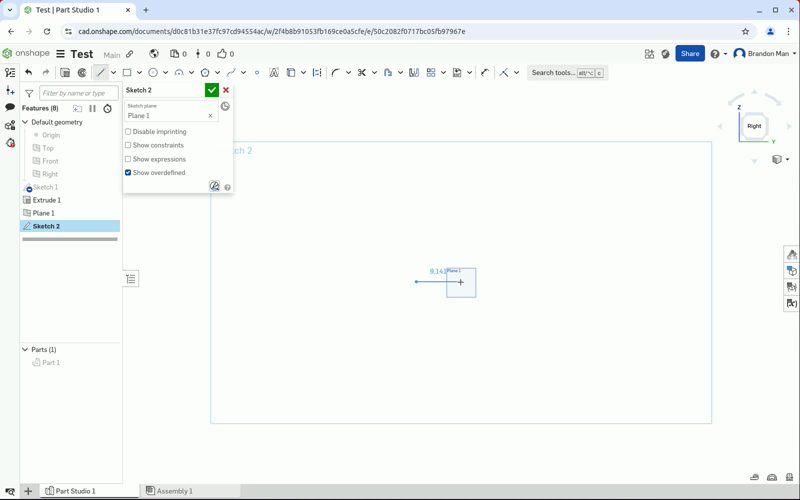
key_up(shift)
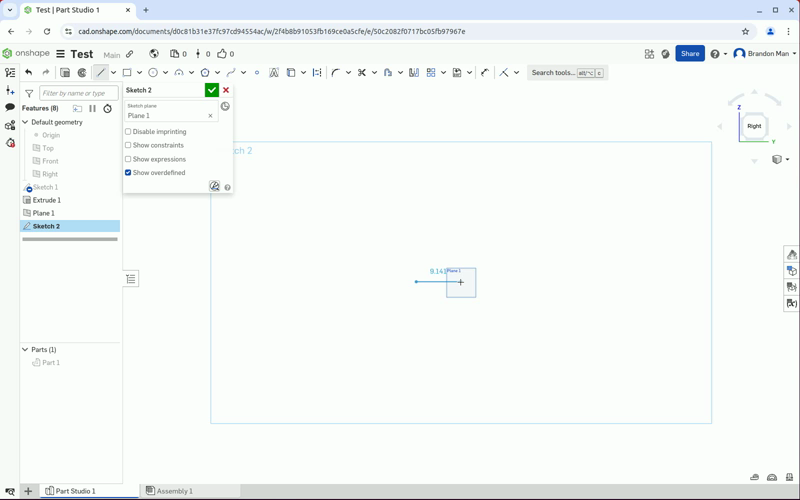
key_down(shift)
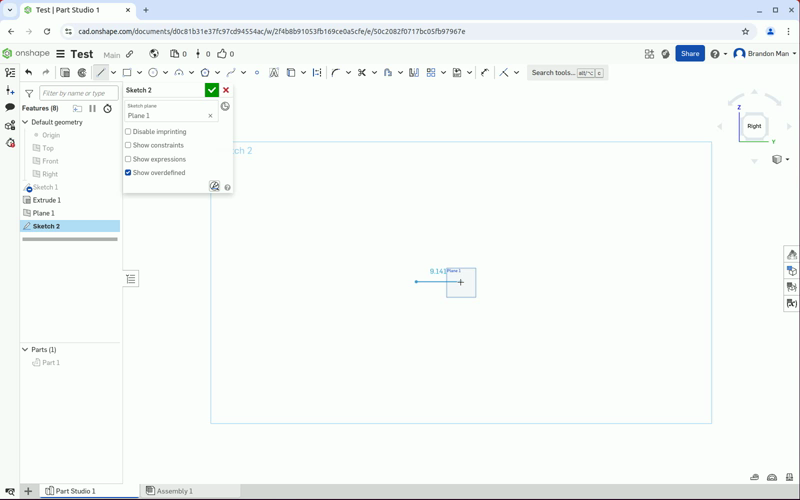
mouse_move(460, 170)
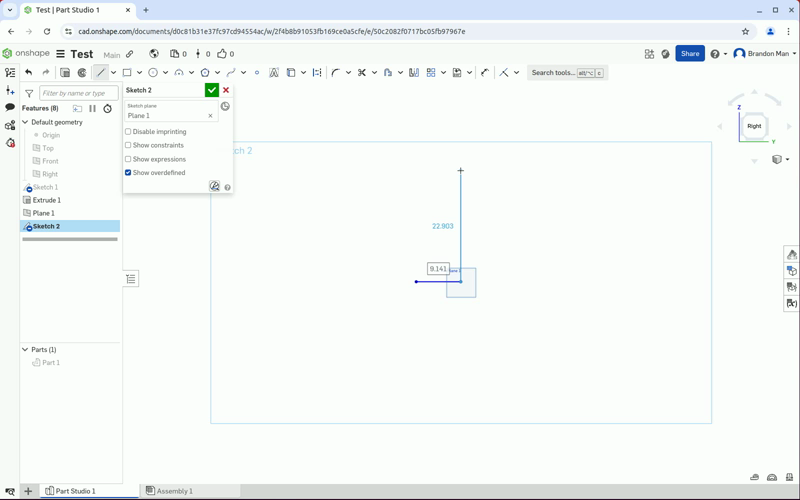
click(460, 170)
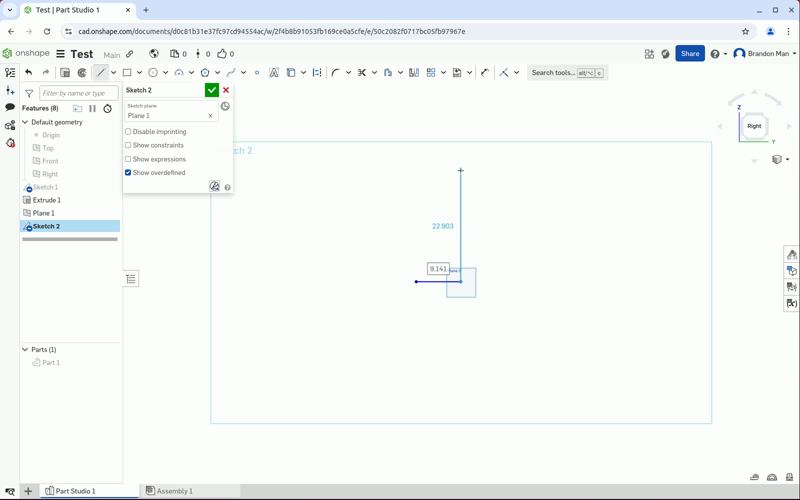
key_up(shift)
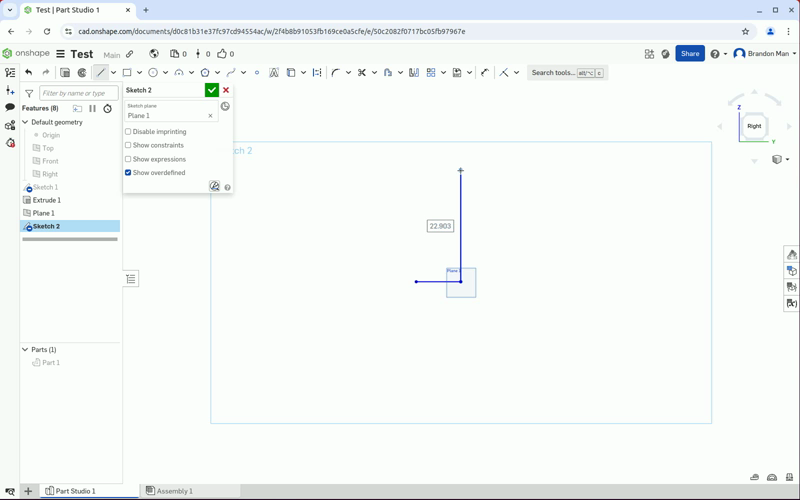
key_down(shift)
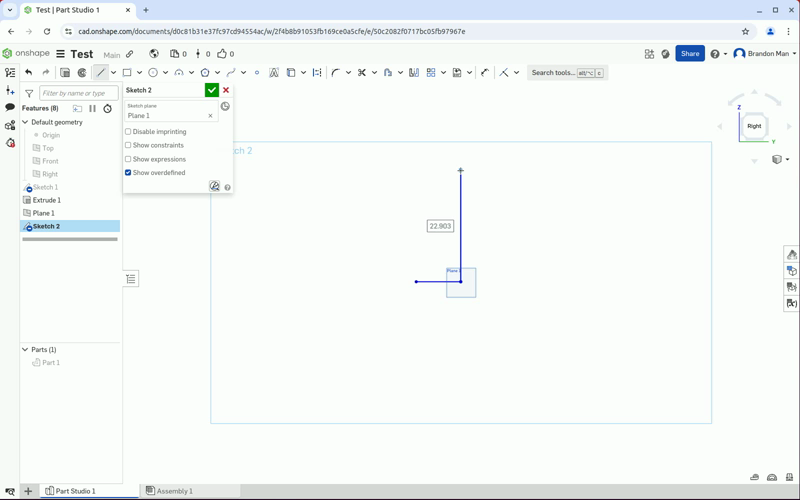
mouse_move(490, 170)
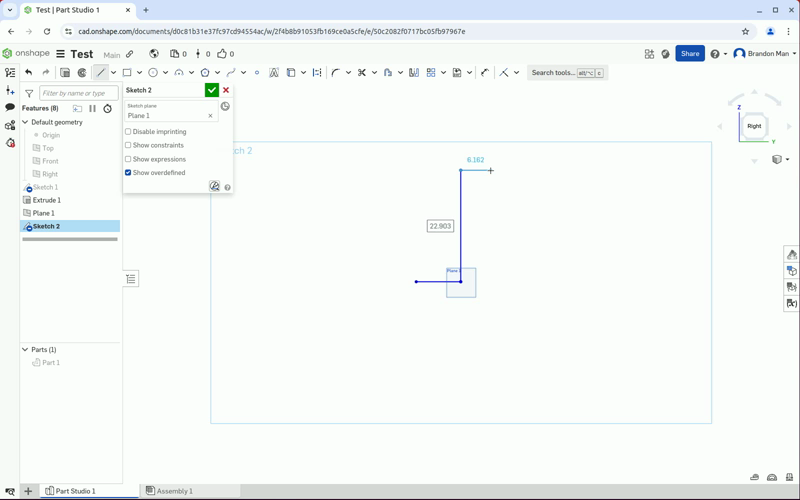
mouse_move(416, 170)
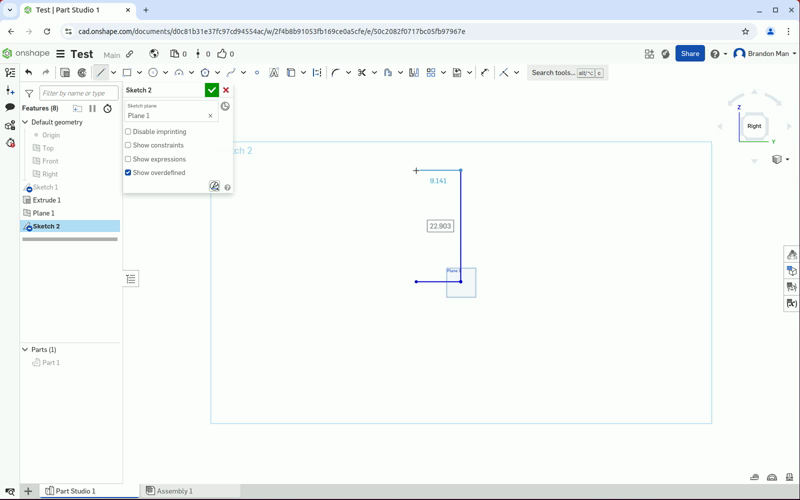
click(416, 170)
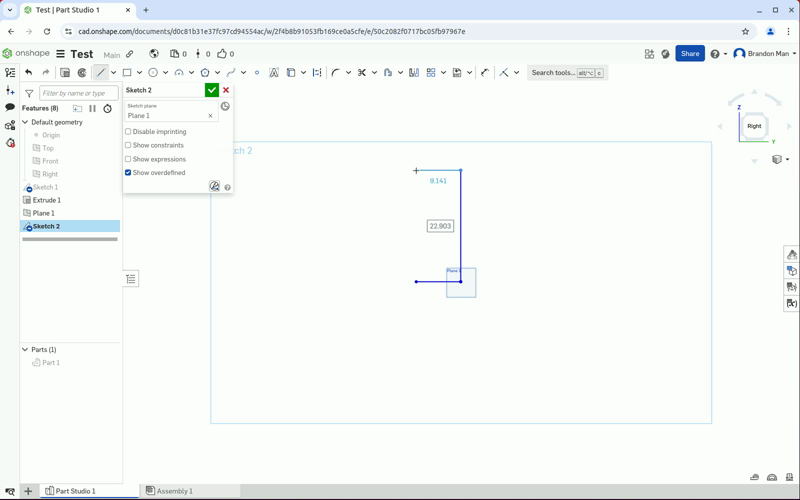
key_up(shift)
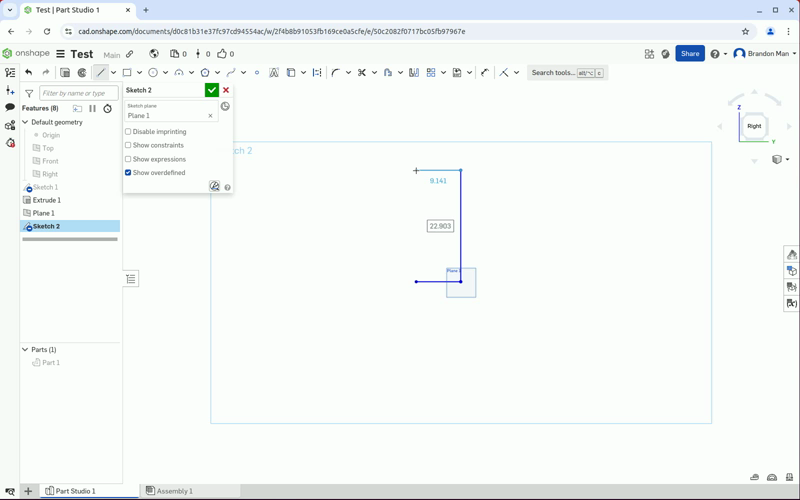
key_down(shift)
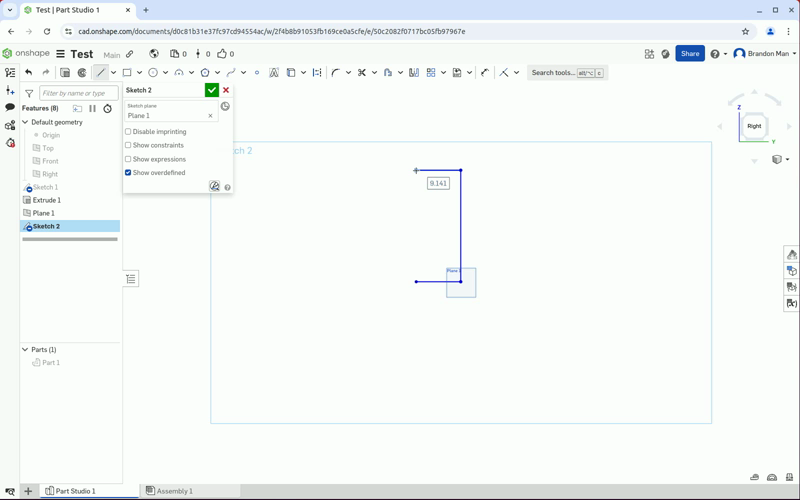
mouse_move(416, 281)
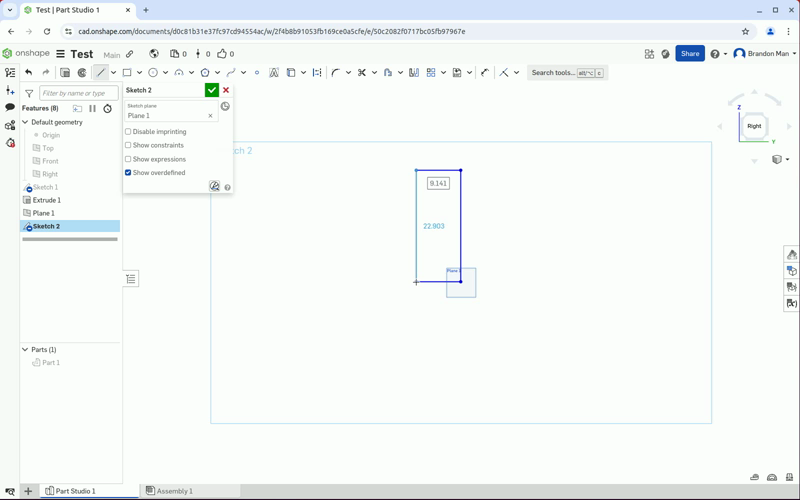
key_up(shift)
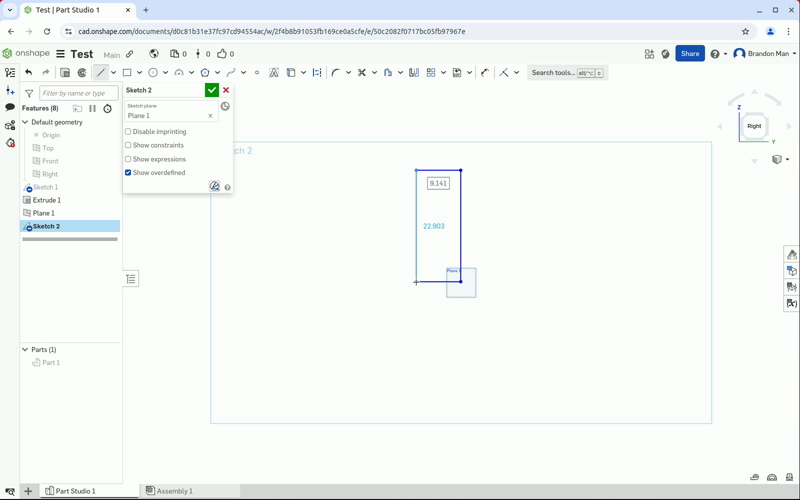
click(416, 281)
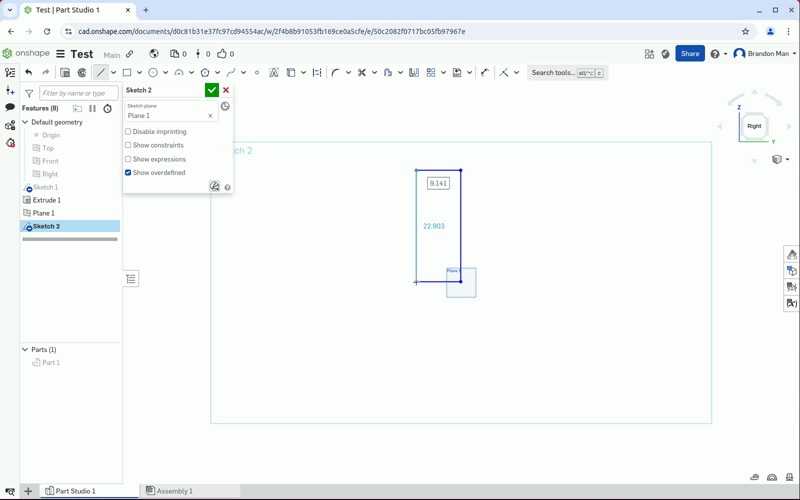
key(esc)
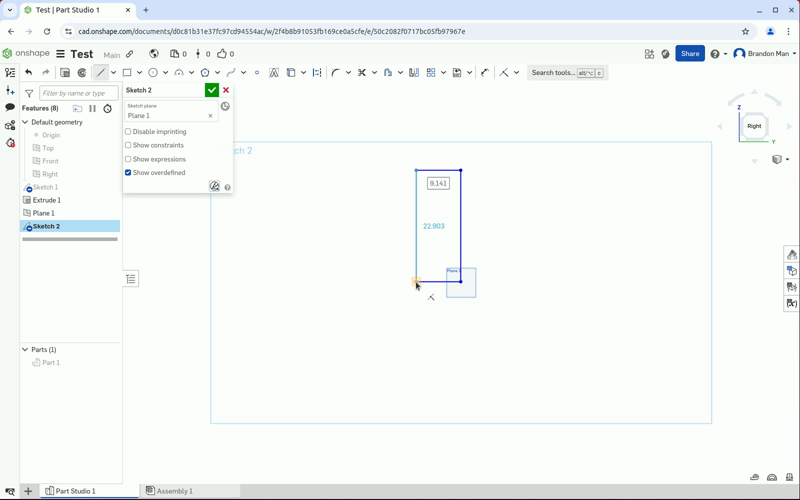
mouse_move(434, 184)
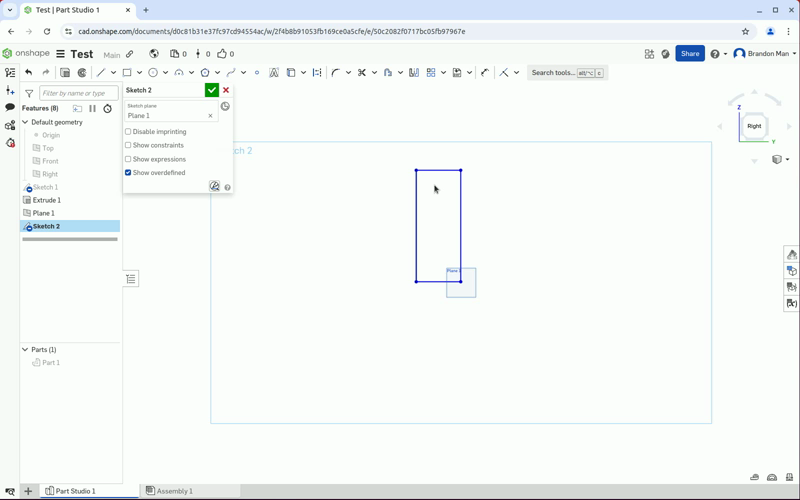
click(434, 184)
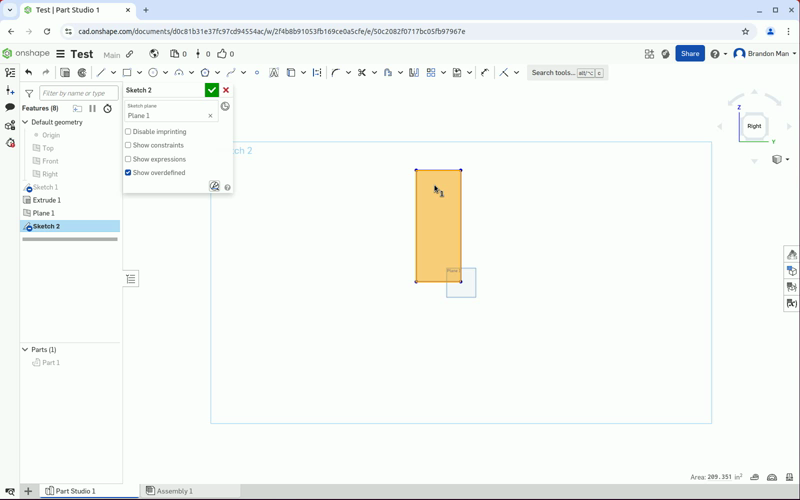
mouse_move(73, 352)
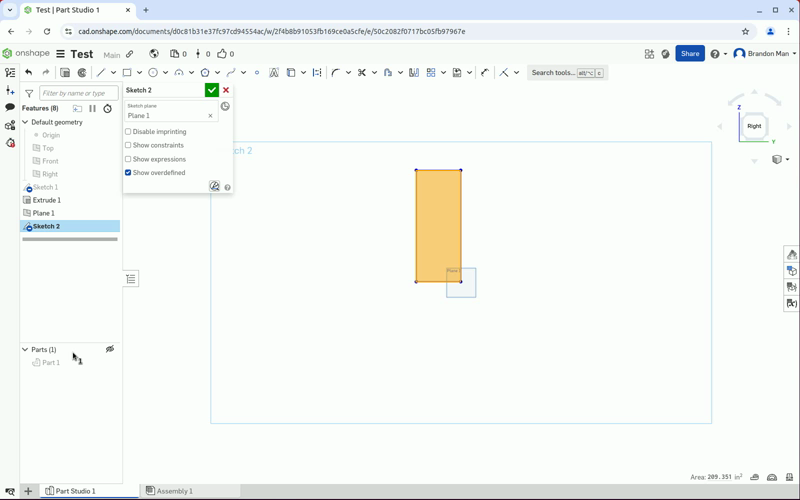
key(shift+y)
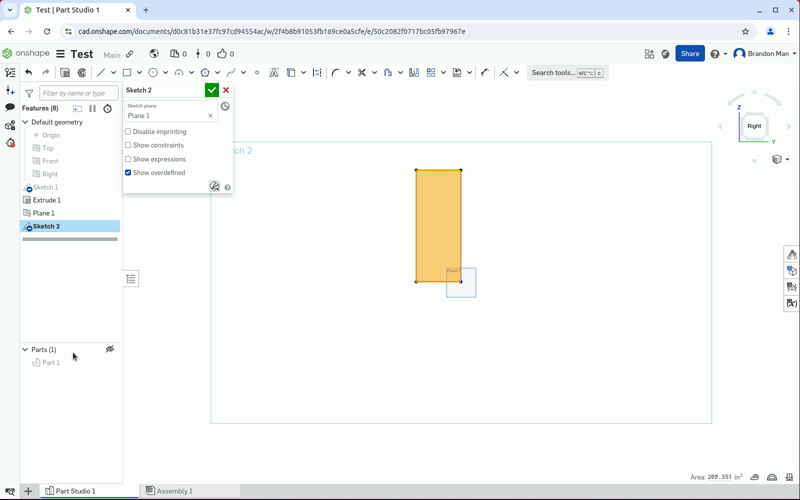
key(shift+e)
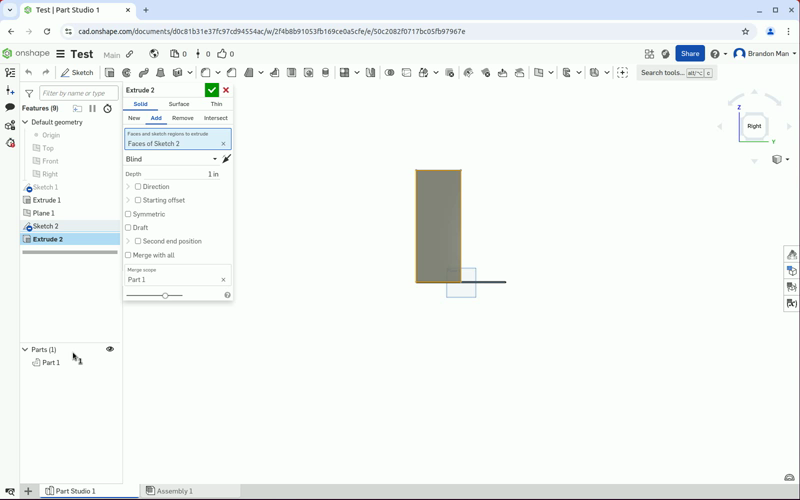
mouse_move(143, 106)
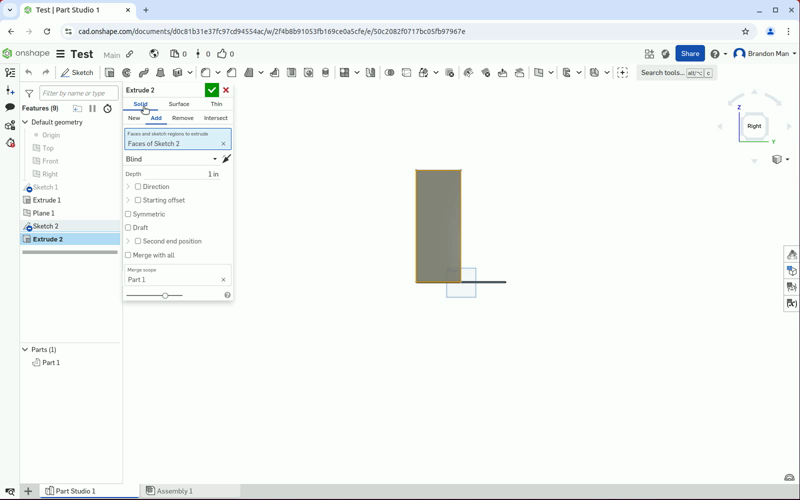
click(143, 106)
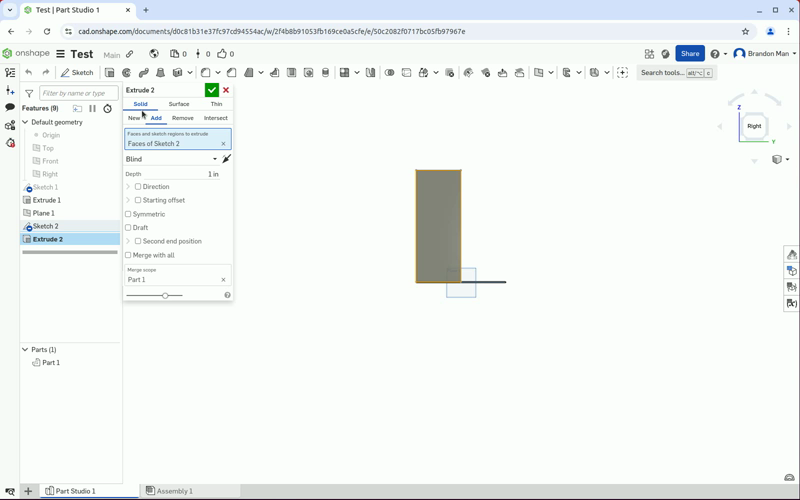
mouse_move(137, 120)
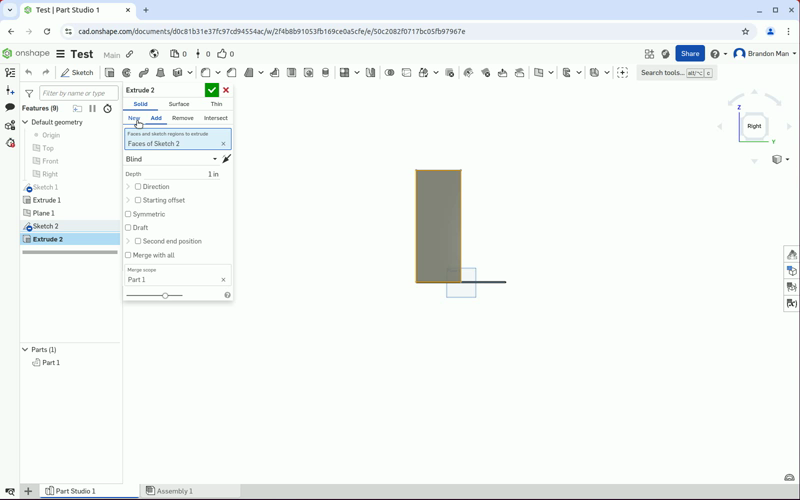
click(137, 120)
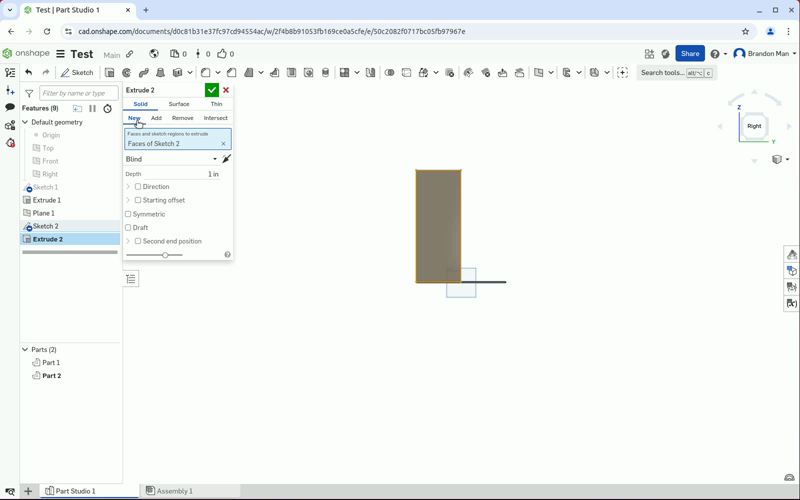
key(tab, 4)
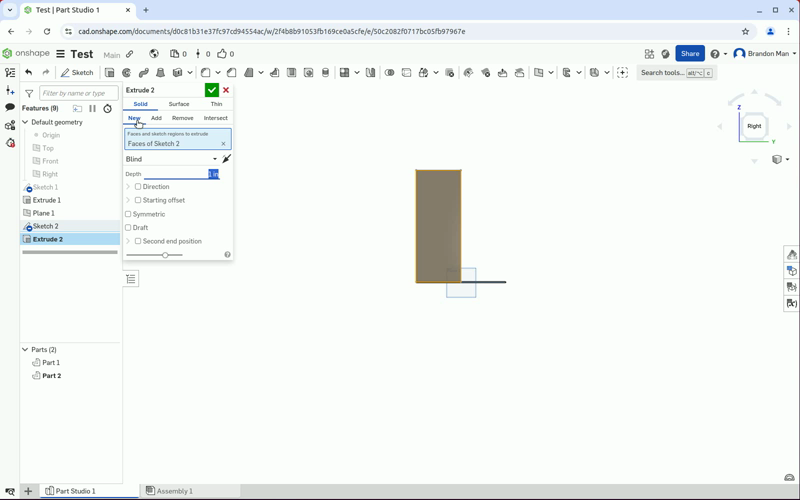
text(0.481)
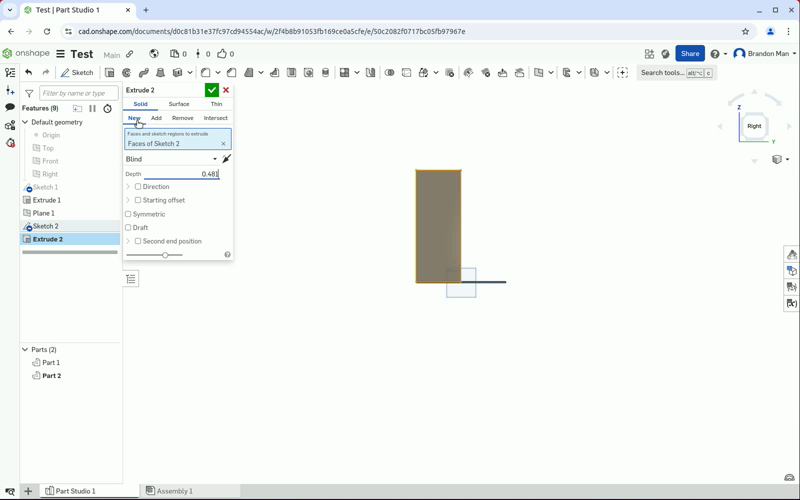
key(enter)
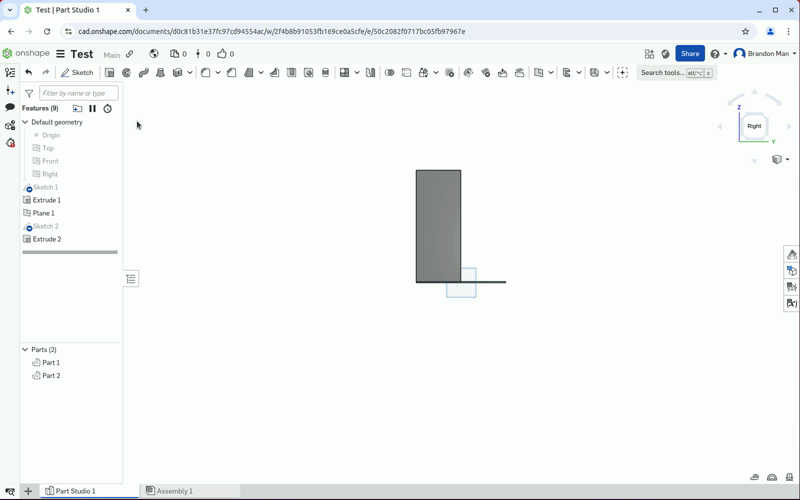
key(shift+h)
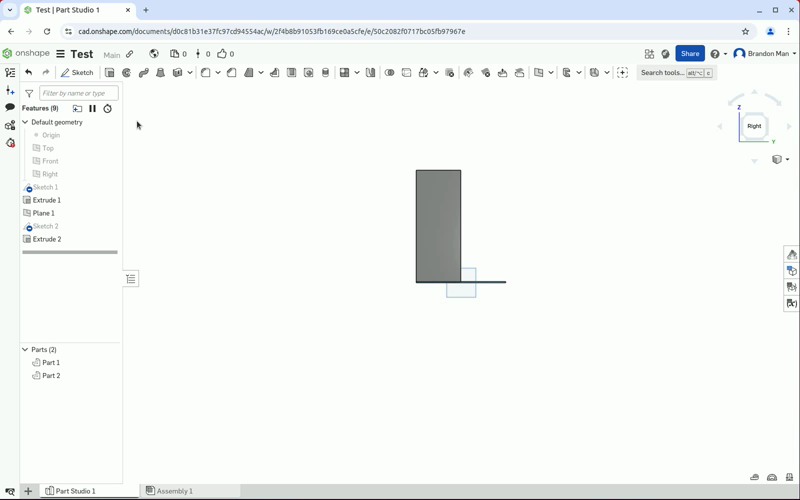
key(shift+h)
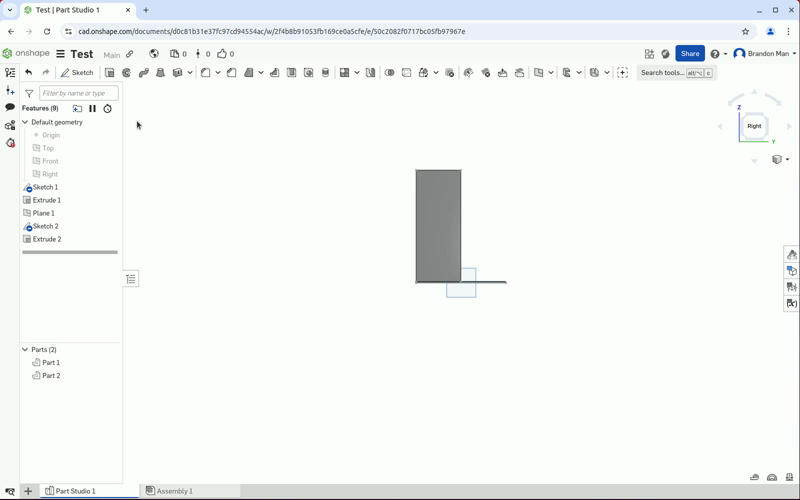
key(shift+7)
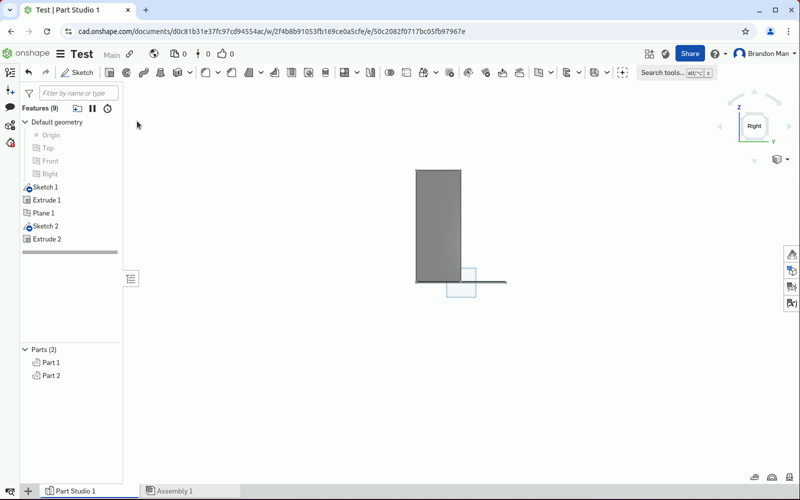
key(right, 2)
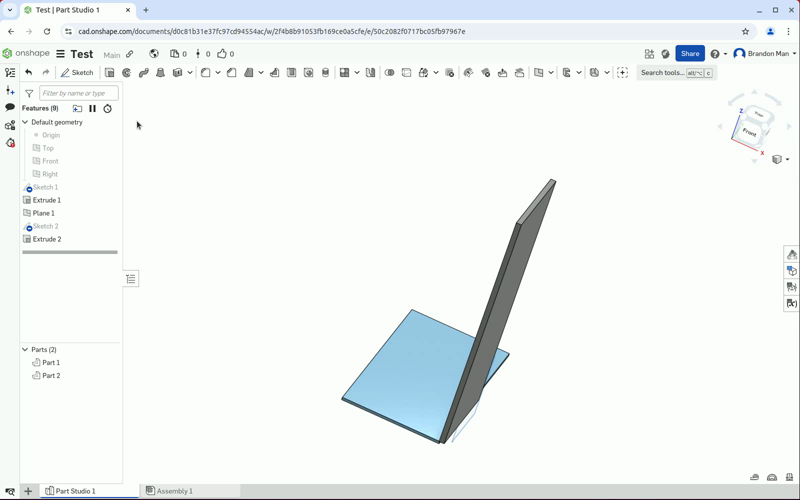
key(down, 2)
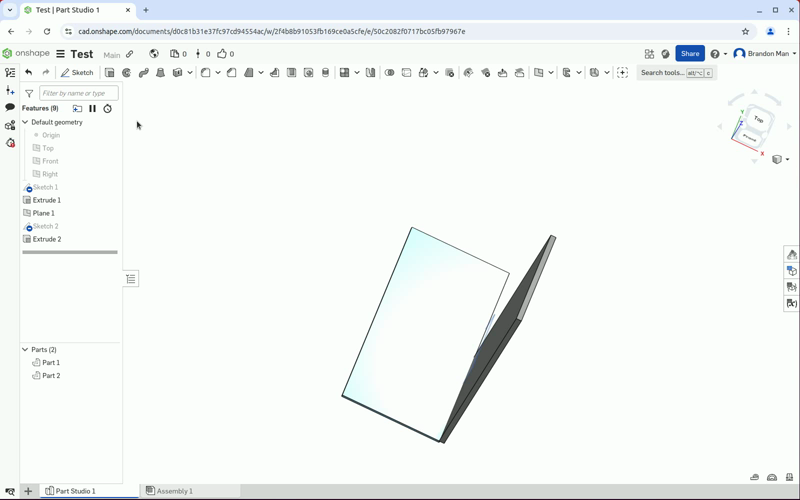
key(up, 2)
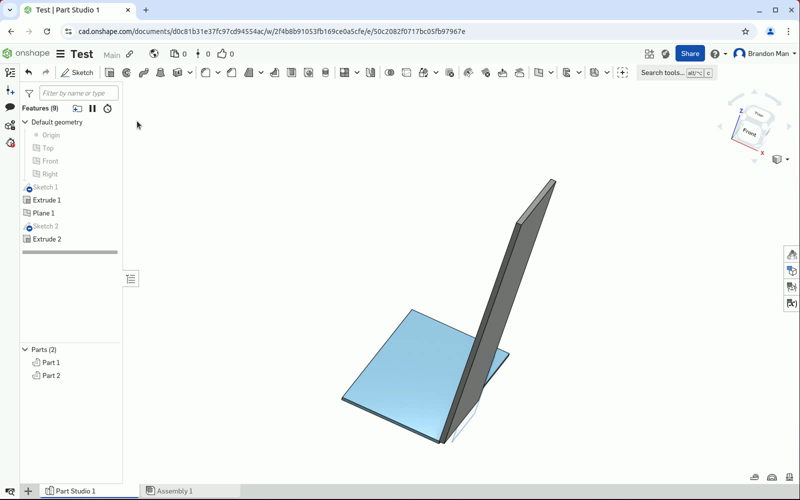
key(left, 2)
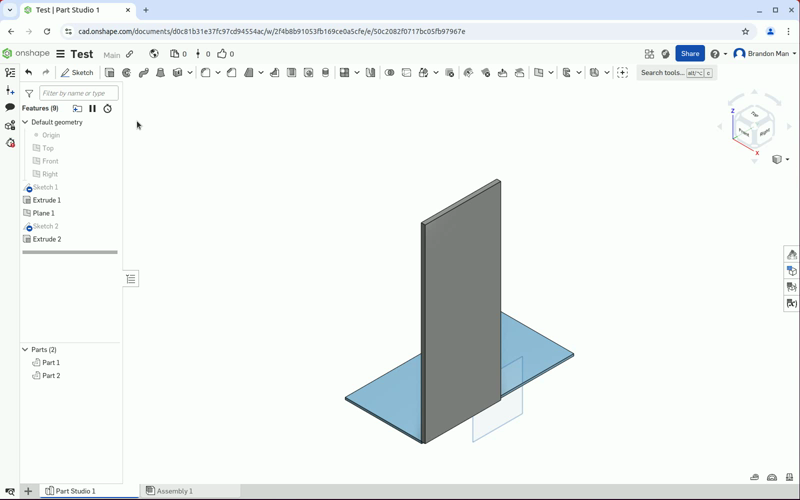
mouse_move(73, 189)
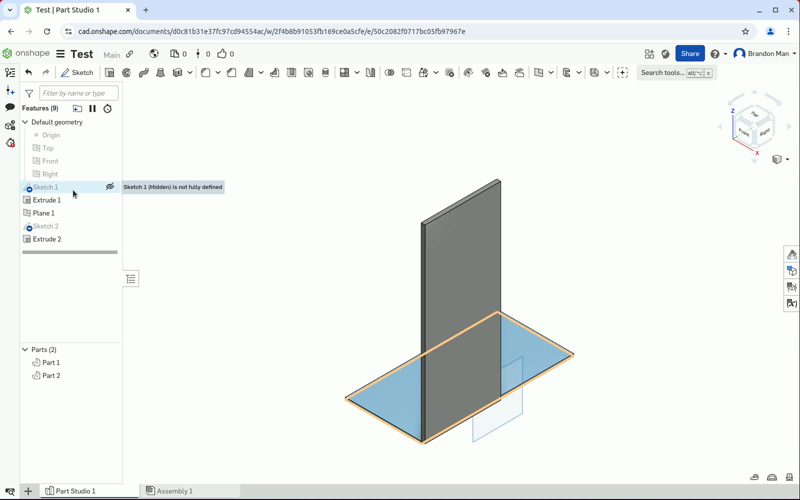
click(73, 189)